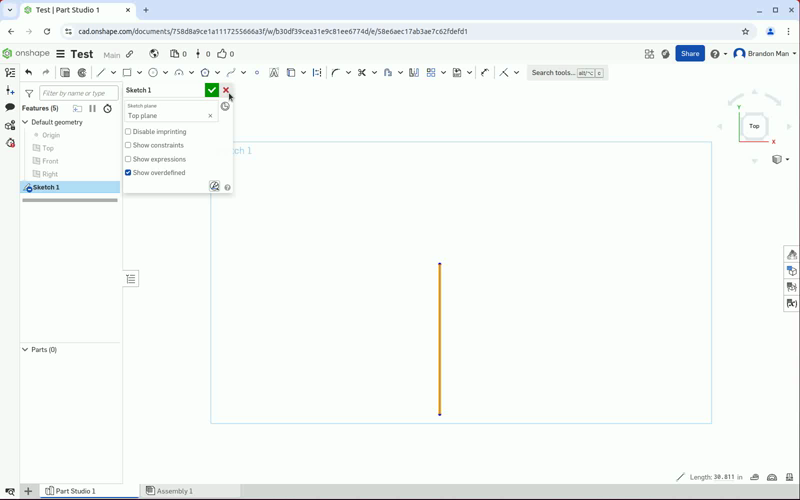
key(shift+h)
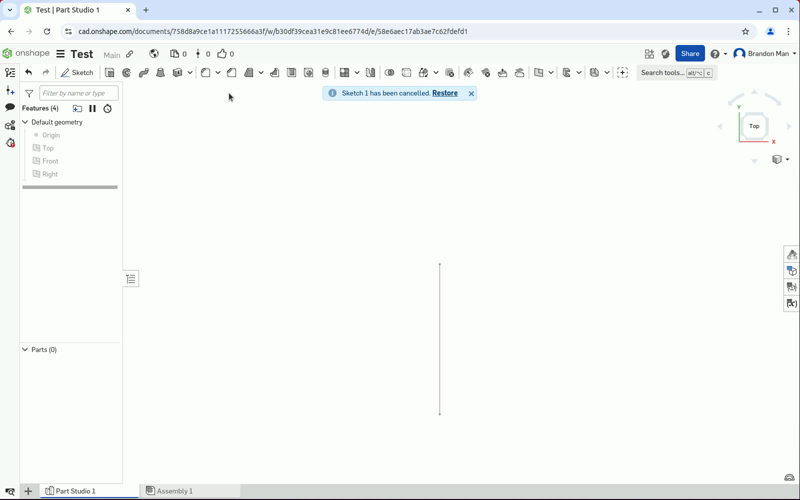
mouse_move(73, 352)
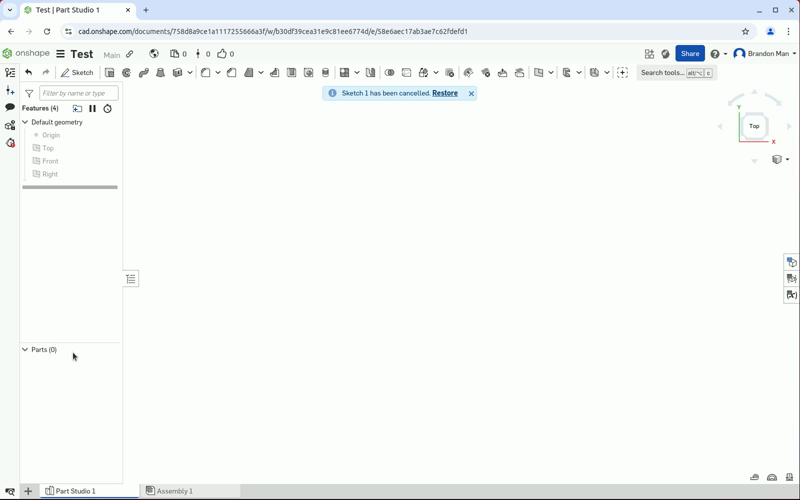
key(y)
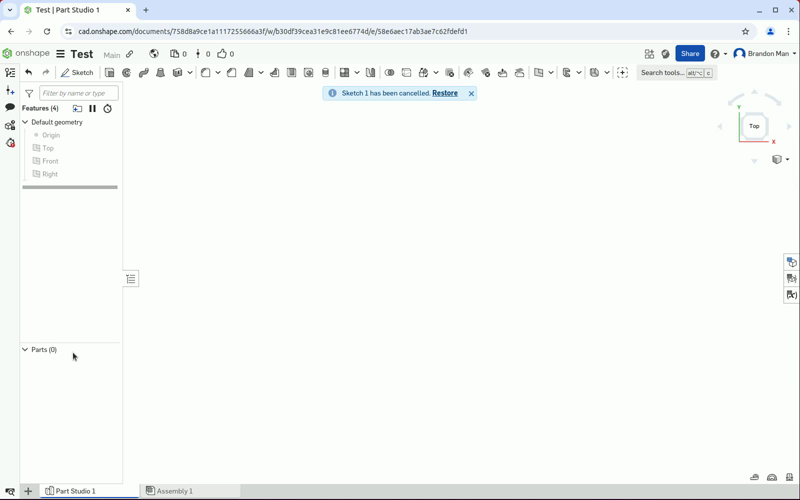
key(shift+p)
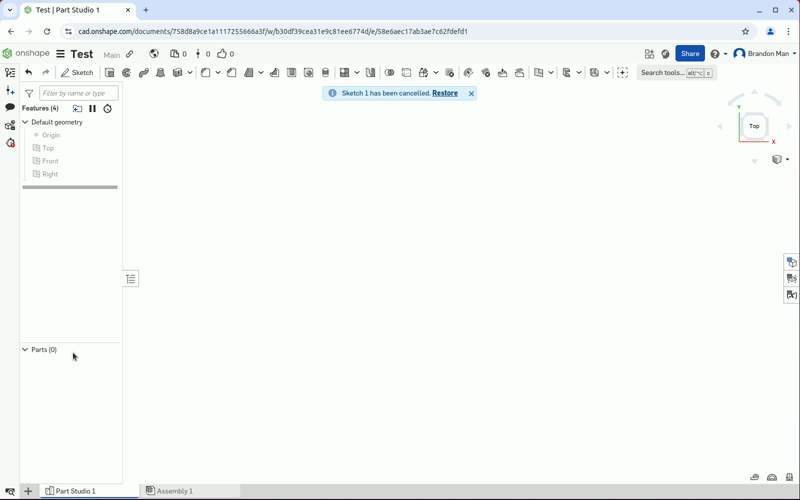
key(space)
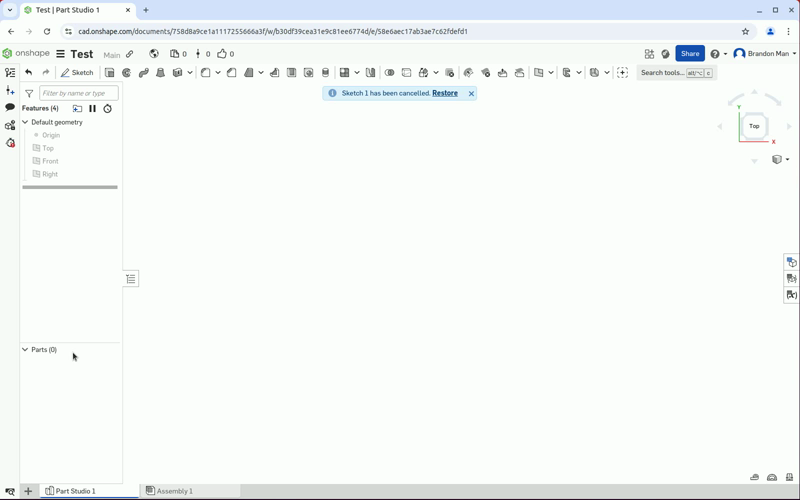
key_down(shift)
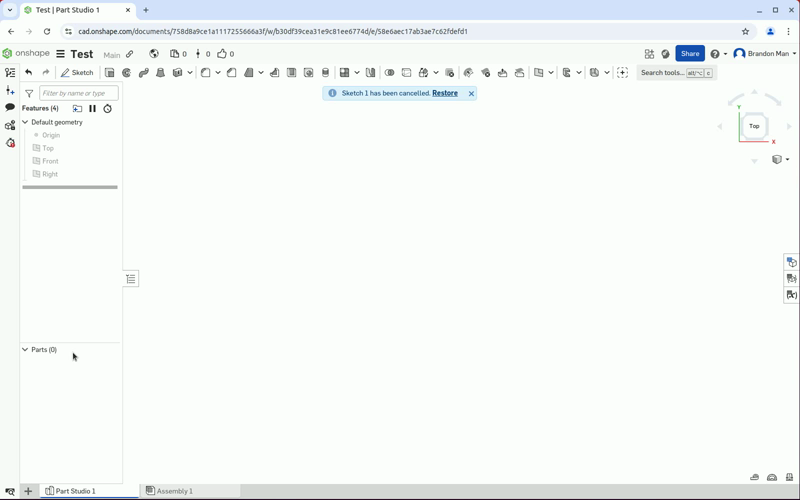
key(up)
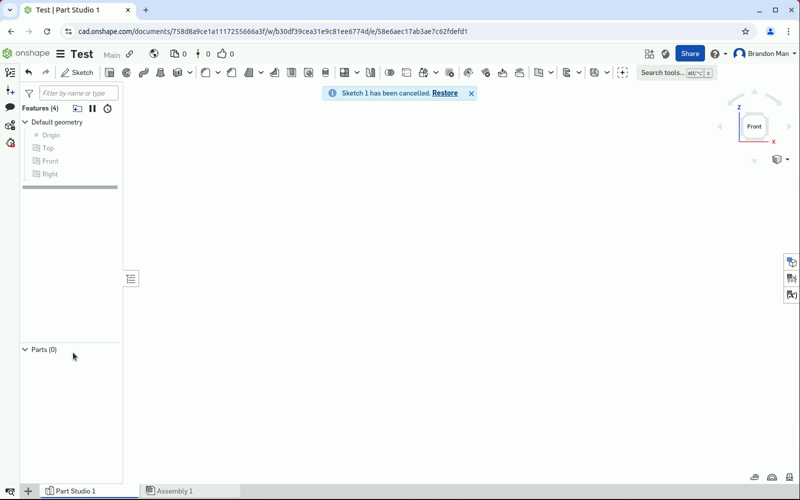
key_up(shift)
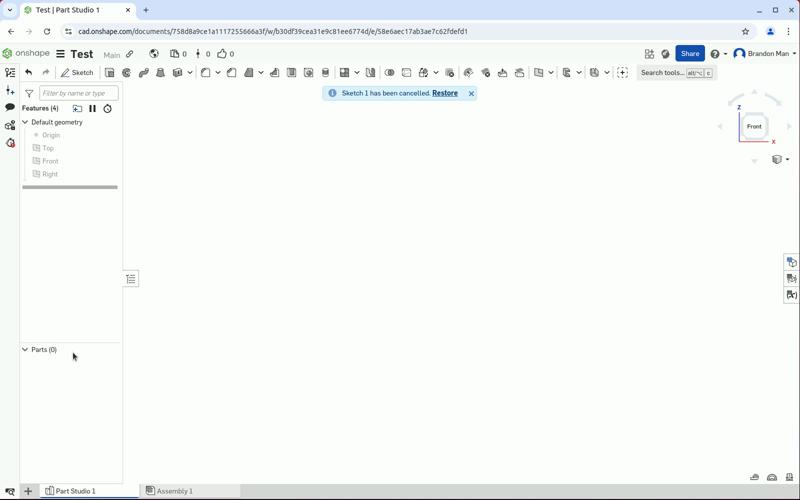
mouse_move(73, 352)
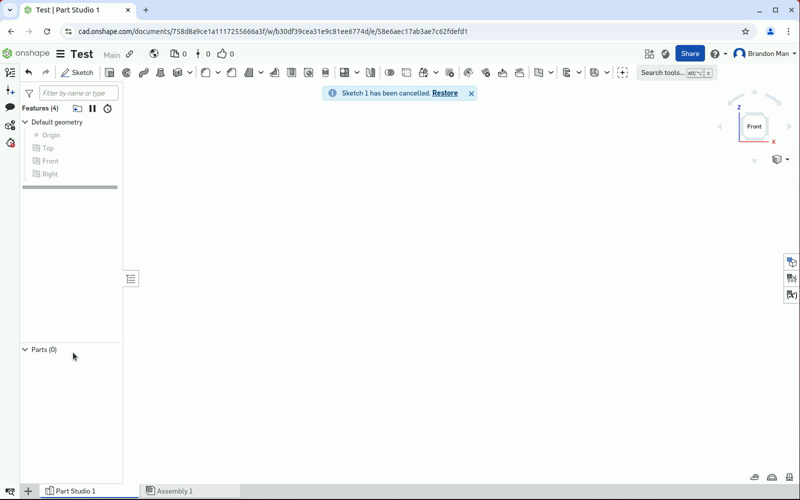
key(shift+y)
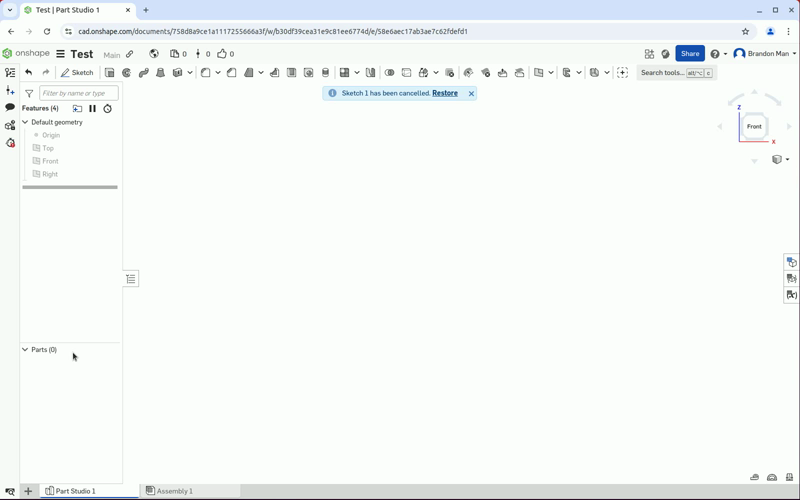
key(shift+s)
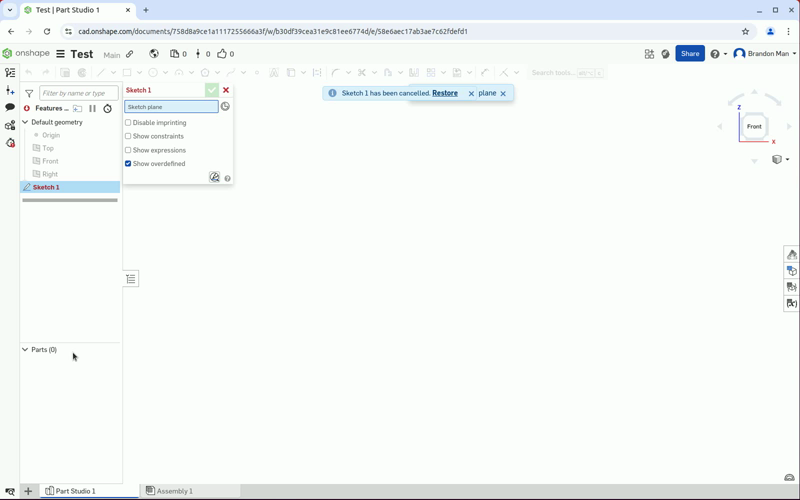
mouse_move(73, 163)
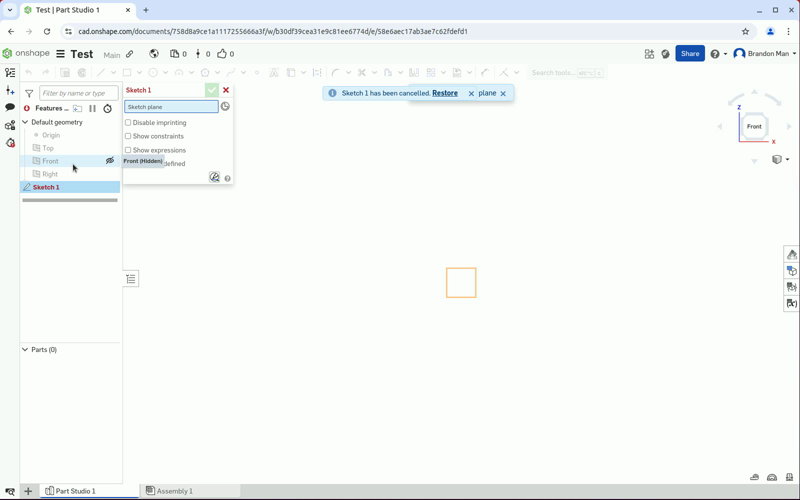
click(73, 163)
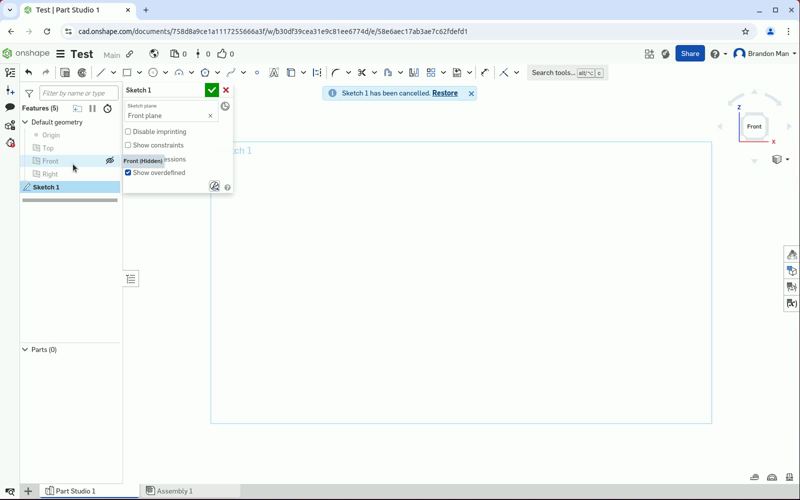
mouse_move(73, 352)
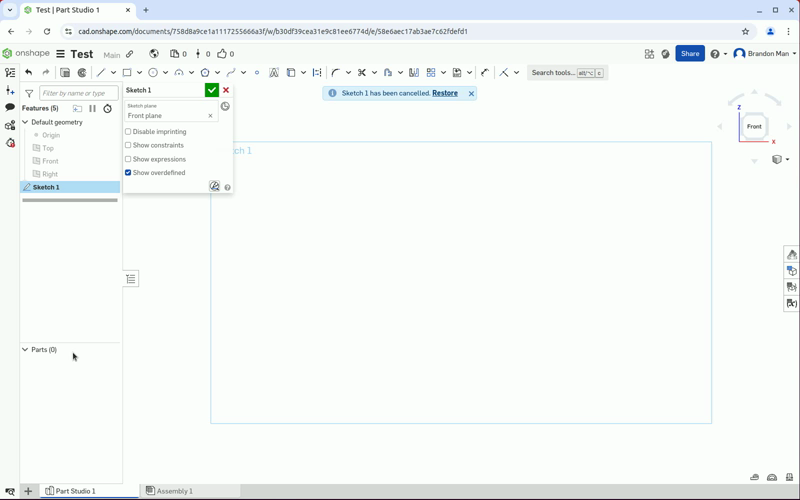
key(y)
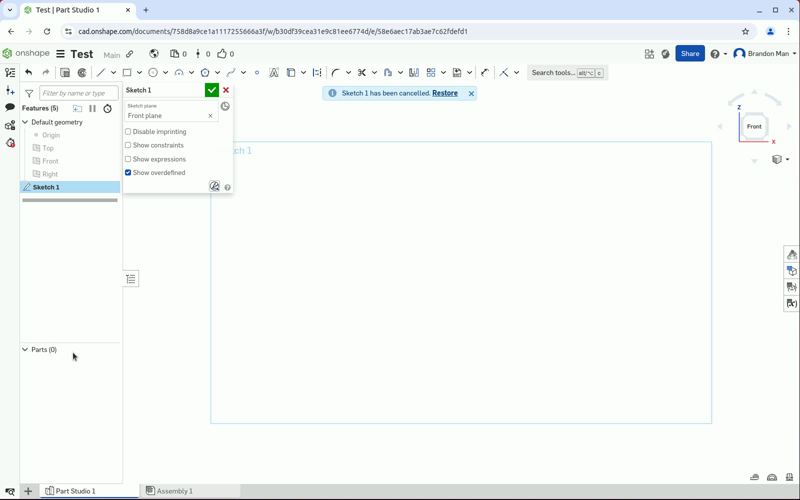
key(l)
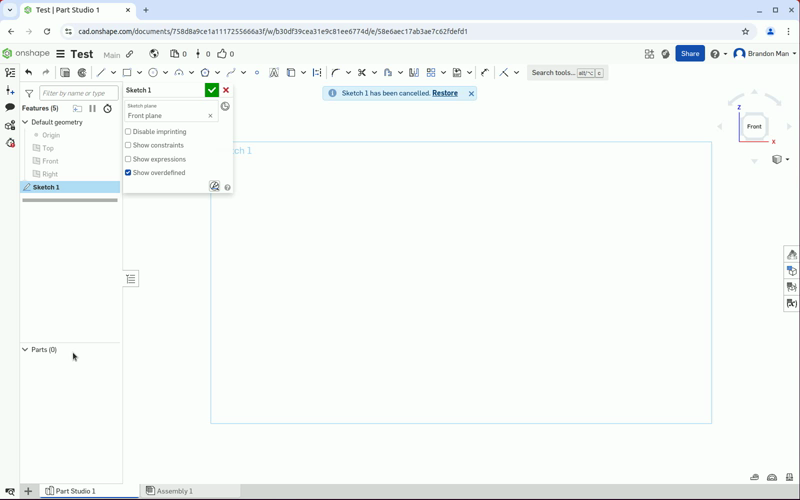
key_down(shift)
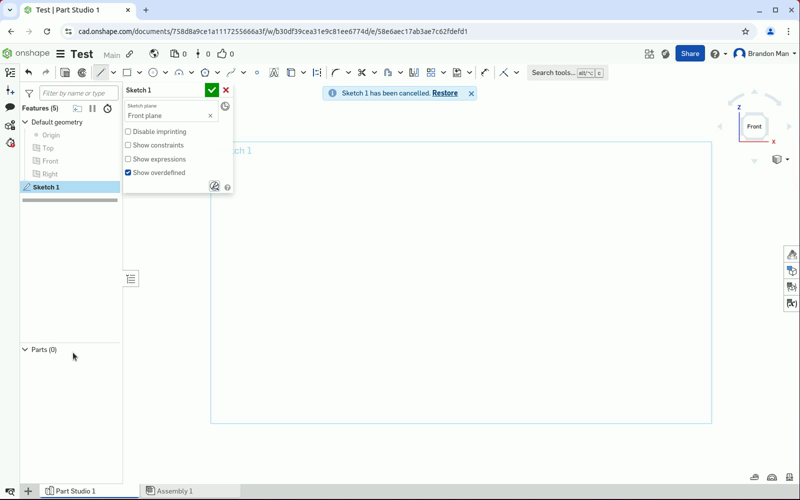
mouse_move(363, 282)
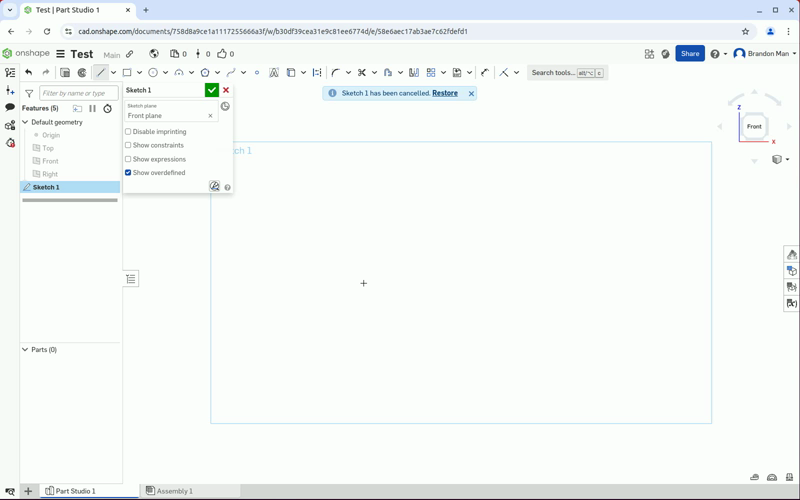
click(363, 282)
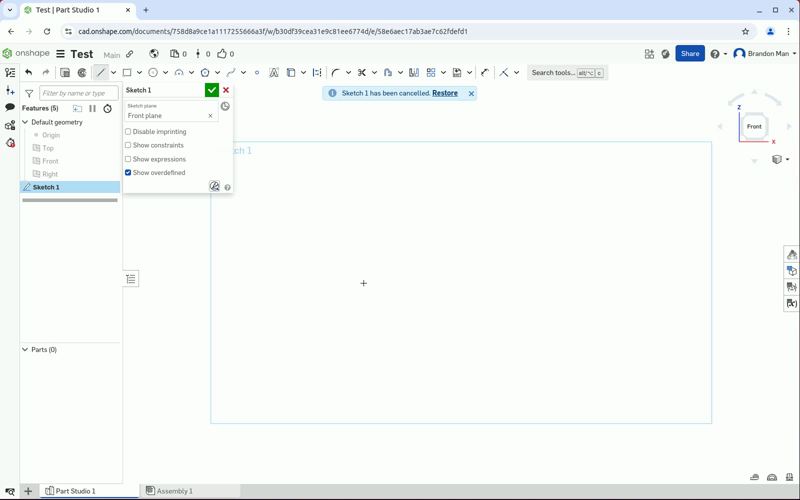
key_up(shift)
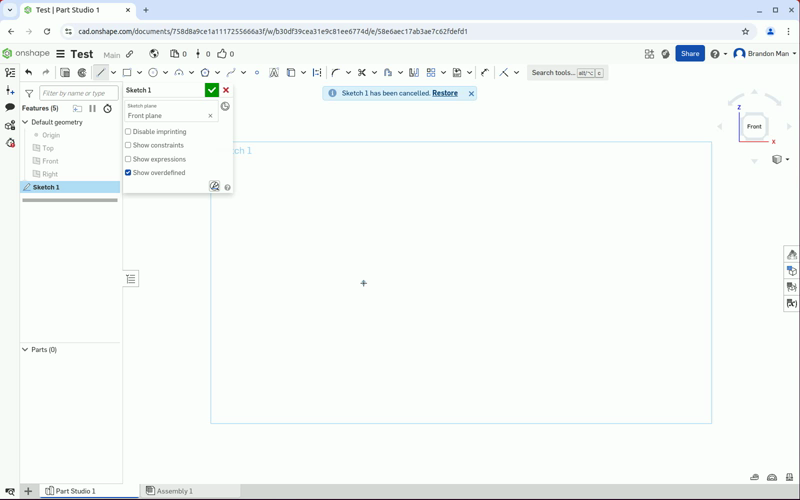
key_down(shift)
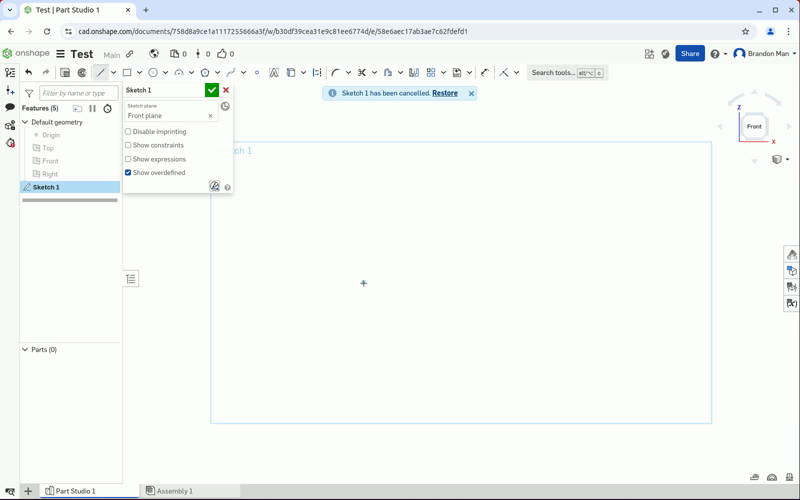
mouse_move(460, 282)
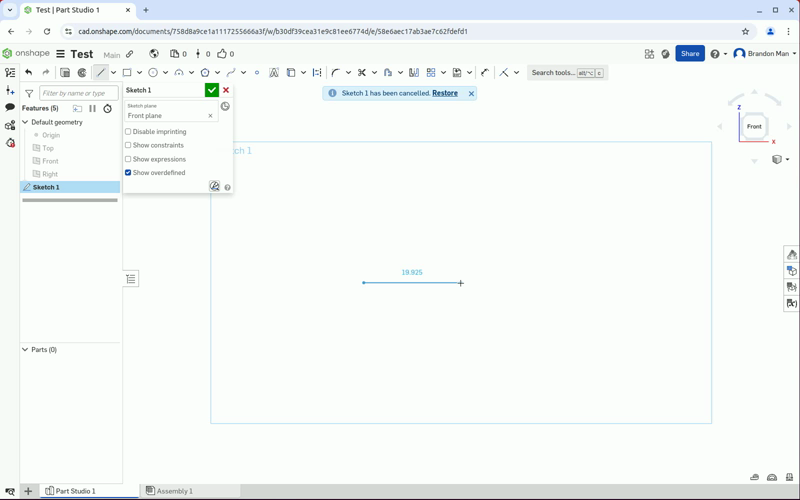
click(460, 282)
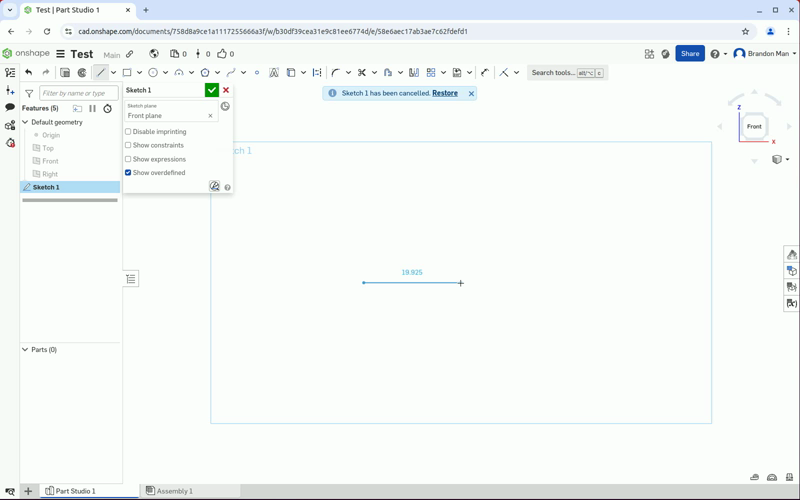
key_up(shift)
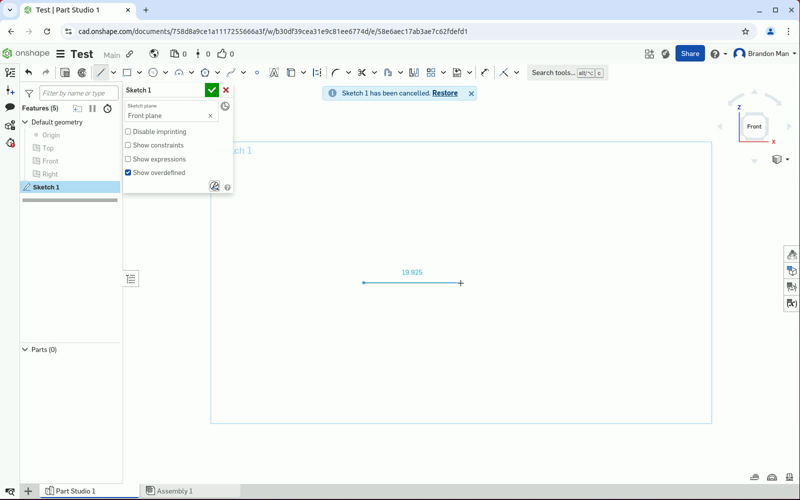
key_down(shift)
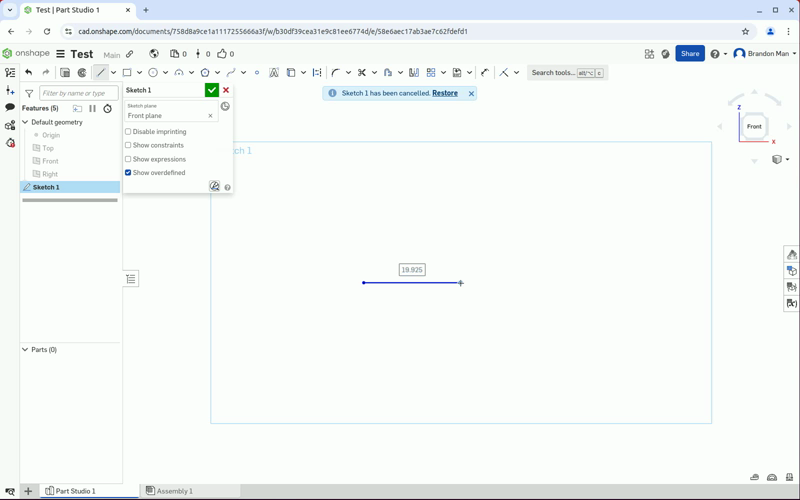
mouse_move(460, 170)
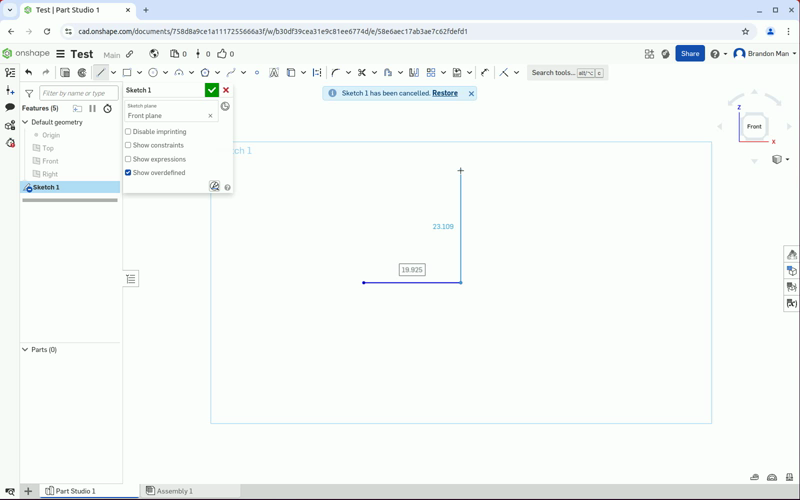
click(460, 170)
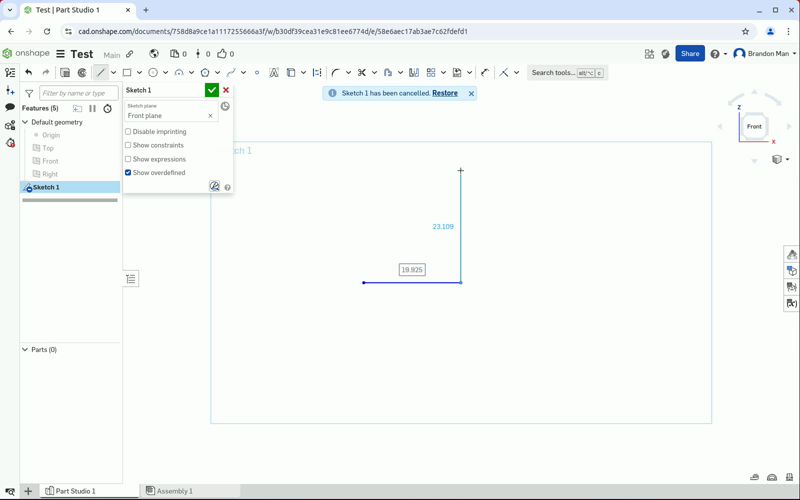
key_up(shift)
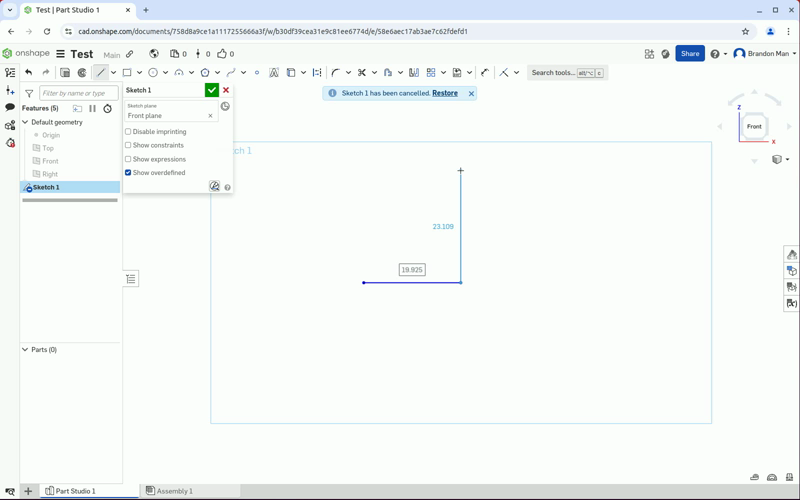
key_down(shift)
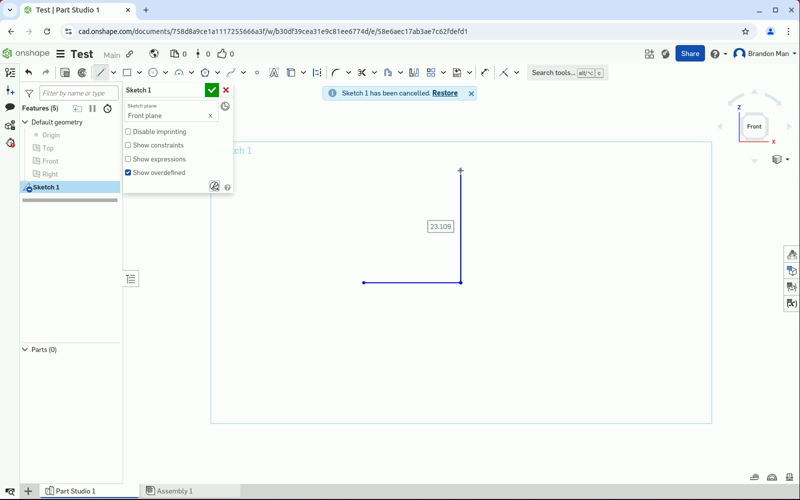
mouse_move(363, 170)
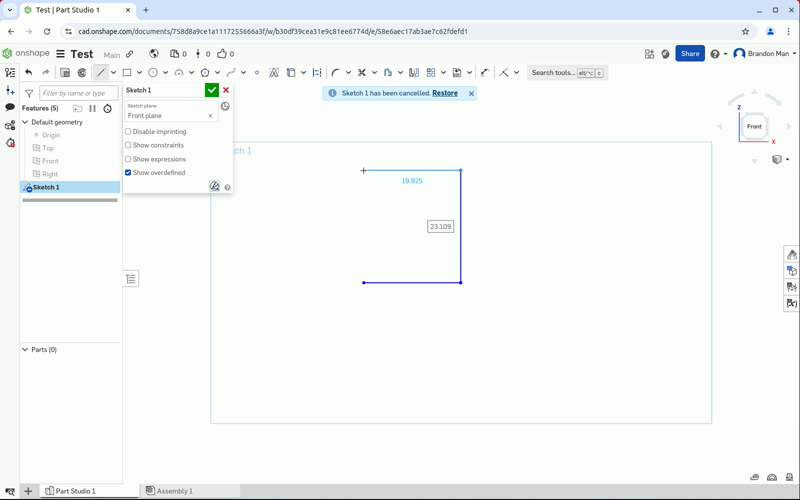
click(363, 170)
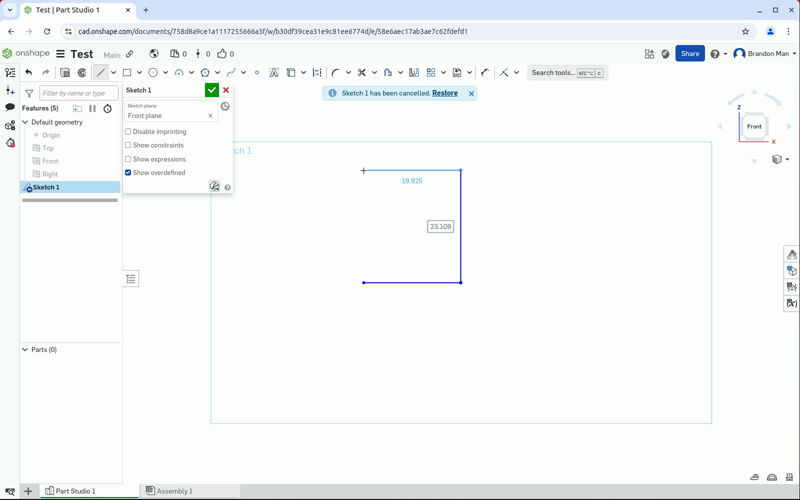
key_up(shift)
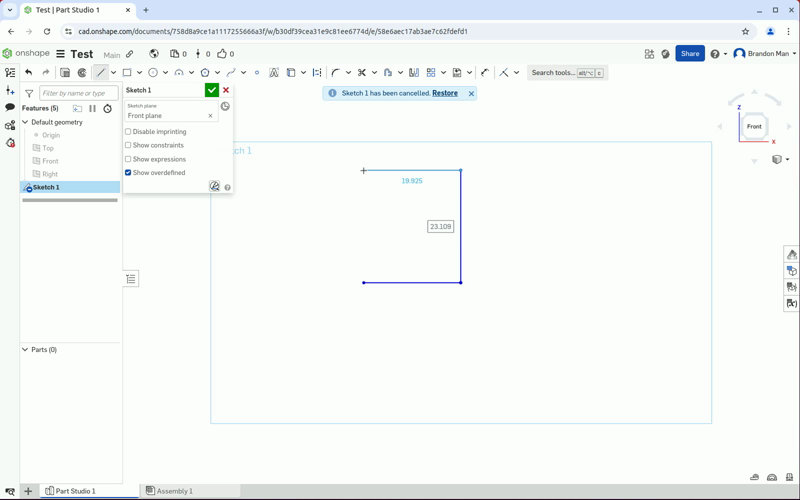
key_down(shift)
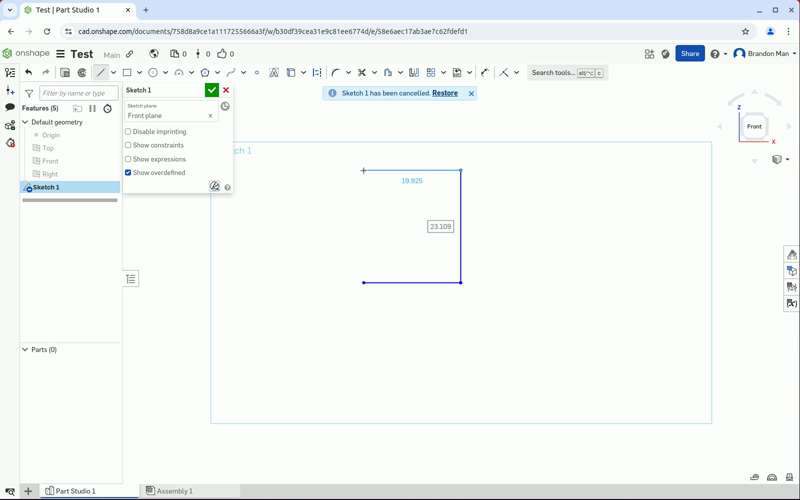
mouse_move(363, 282)
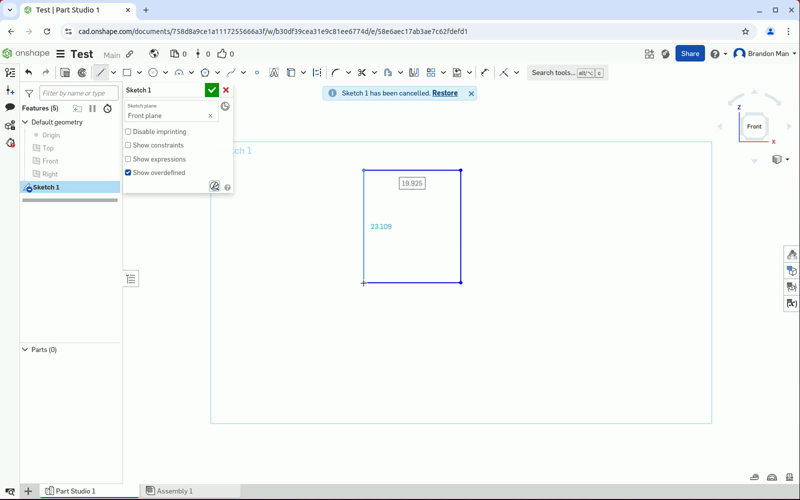
key_up(shift)
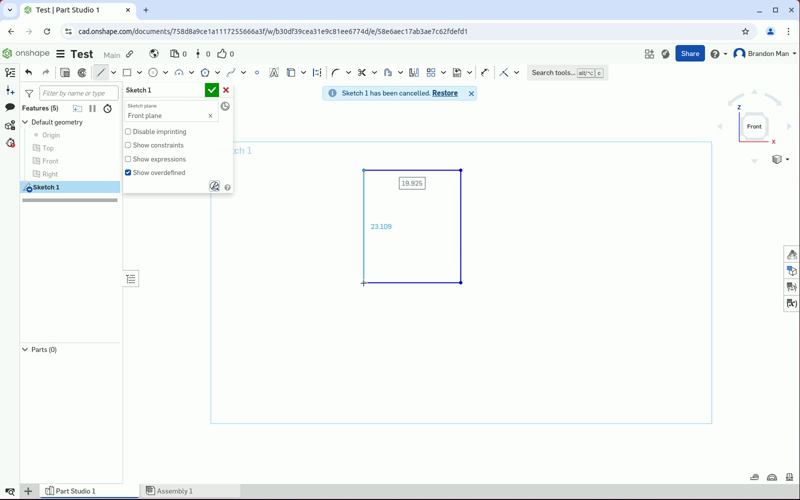
click(363, 282)
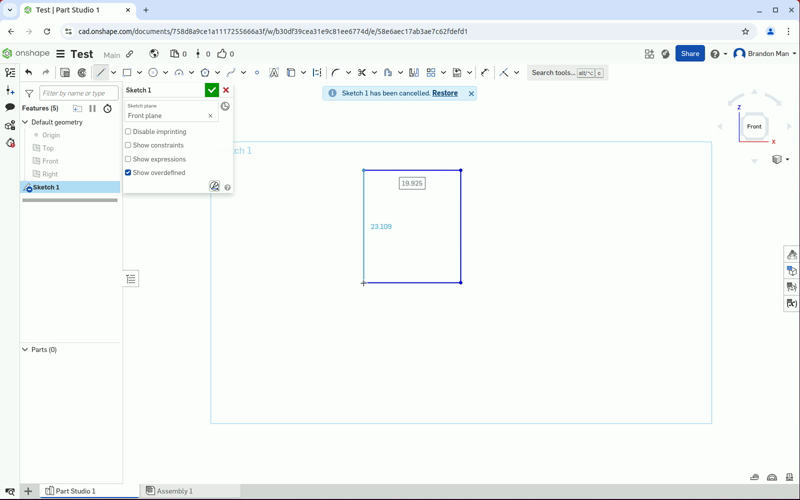
key(esc)
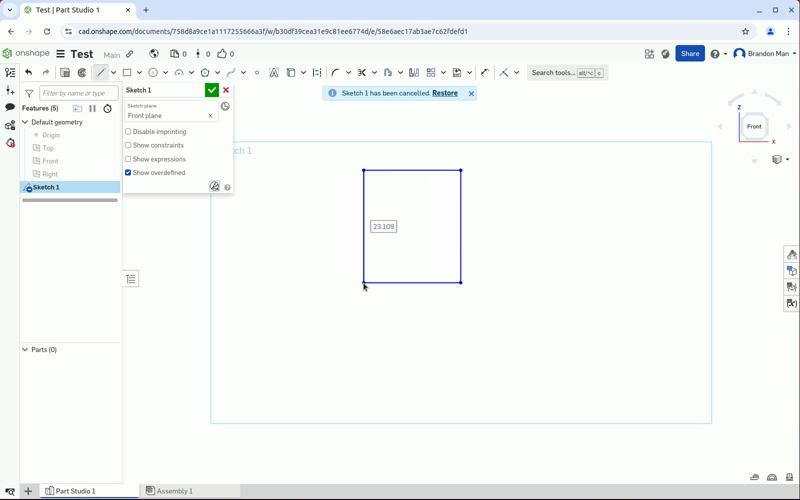
mouse_move(380, 268)
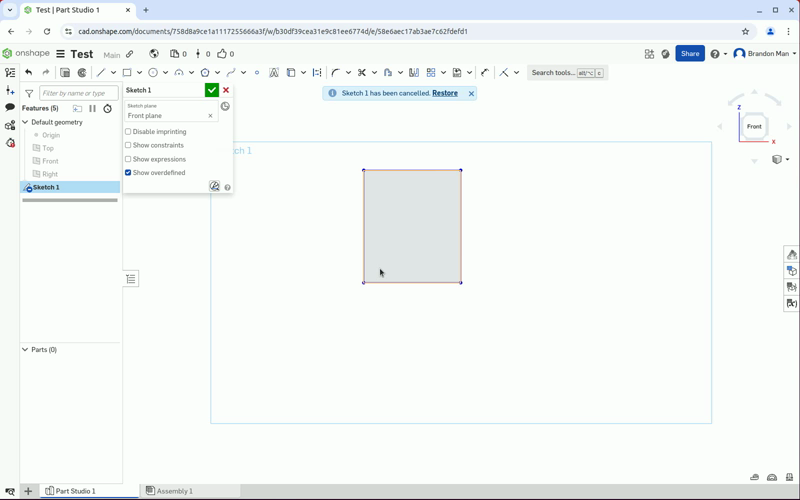
click(380, 268)
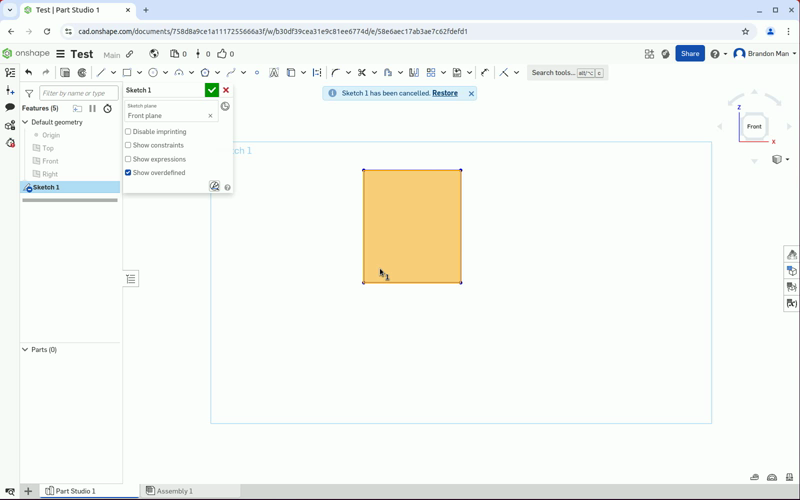
mouse_move(73, 352)
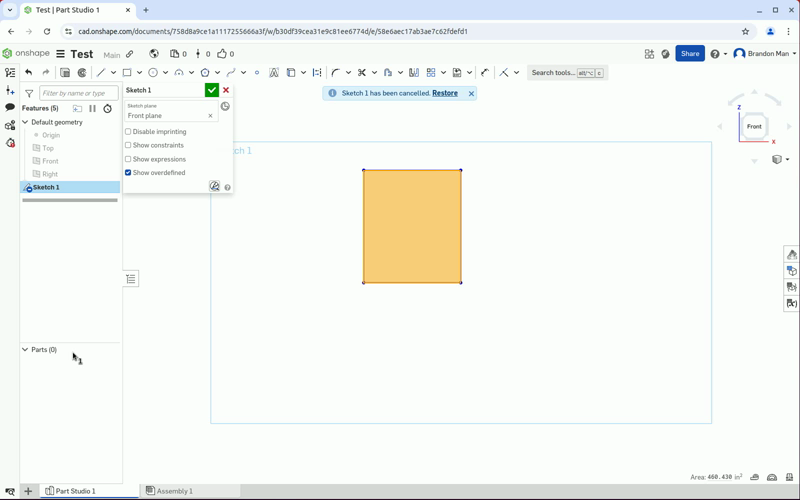
key(shift+y)
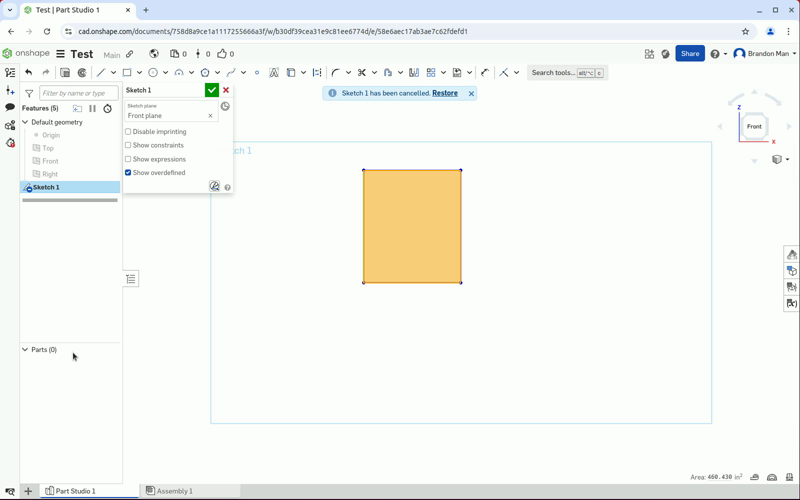
key(shift+e)
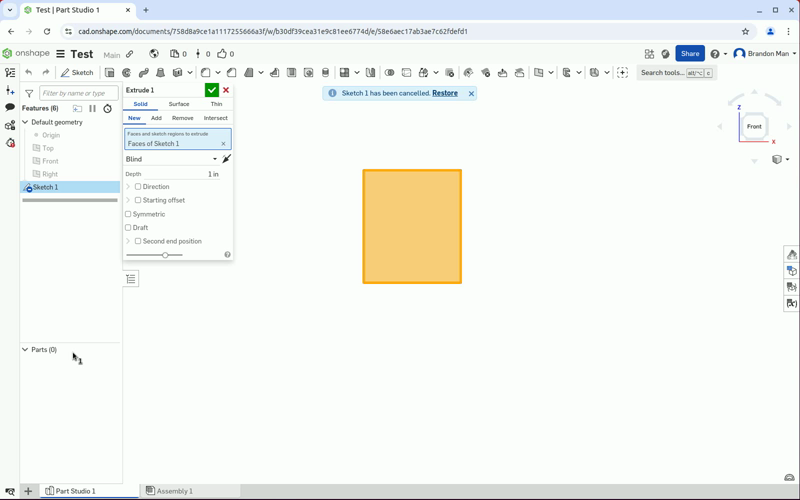
mouse_move(143, 106)
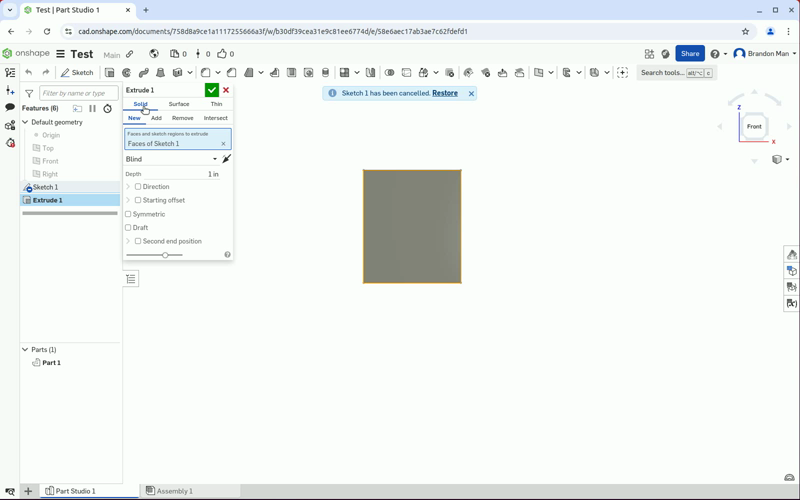
click(143, 106)
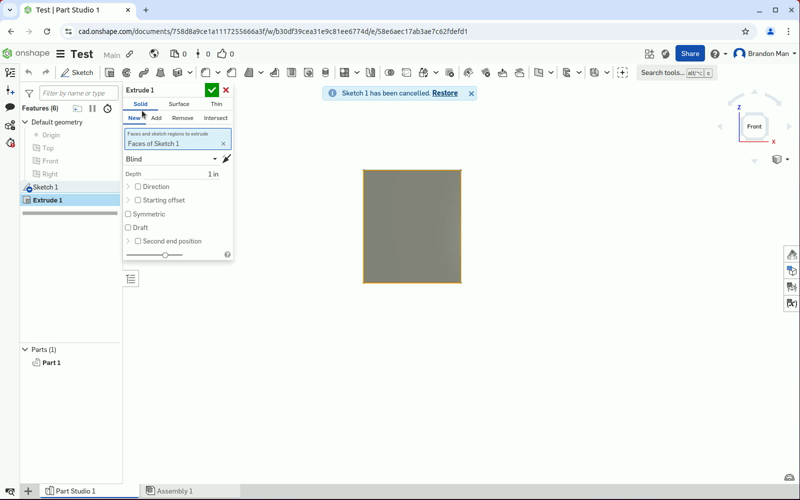
mouse_move(137, 120)
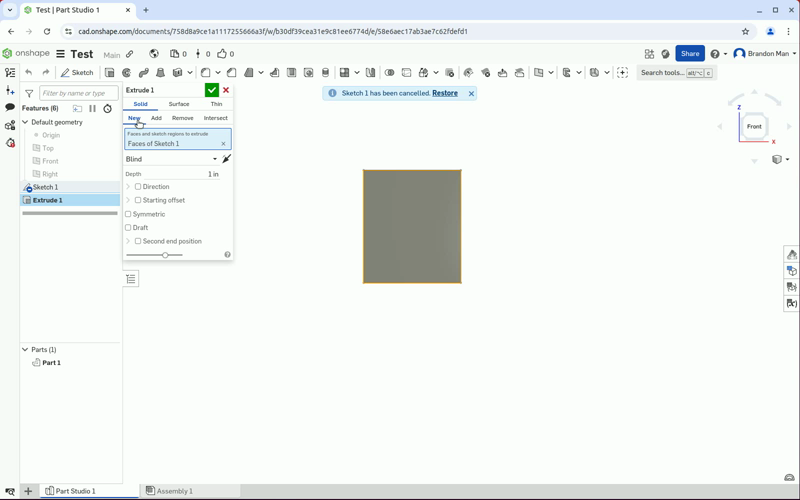
click(137, 120)
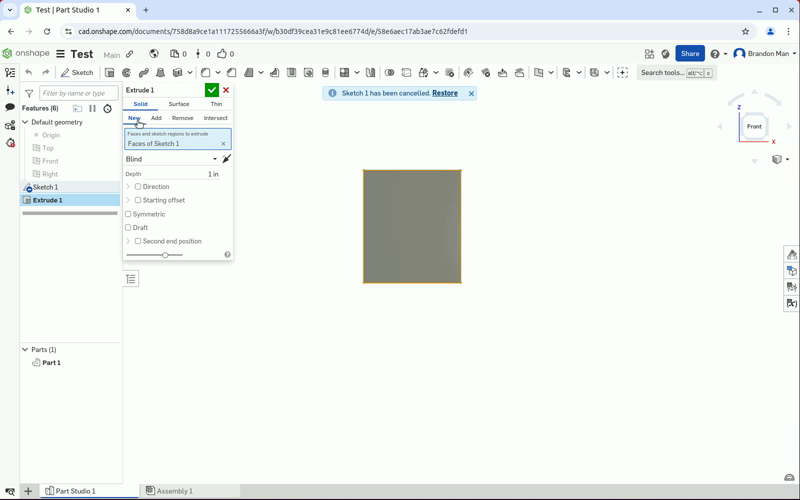
key(tab, 4)
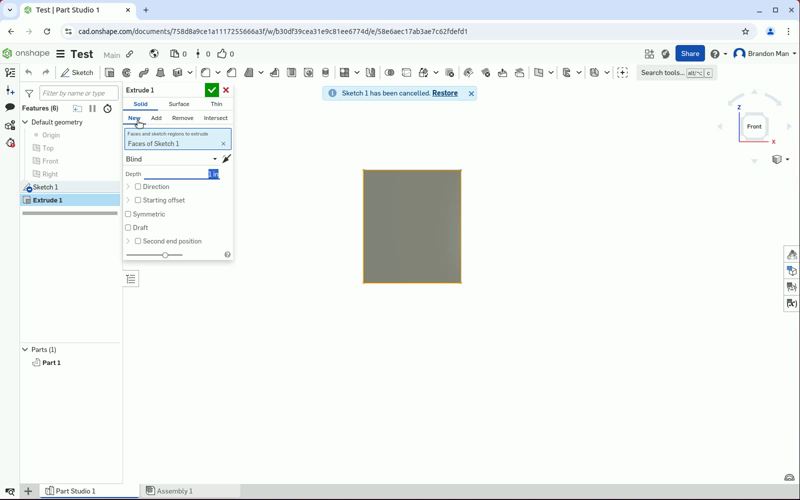
text(11.554)
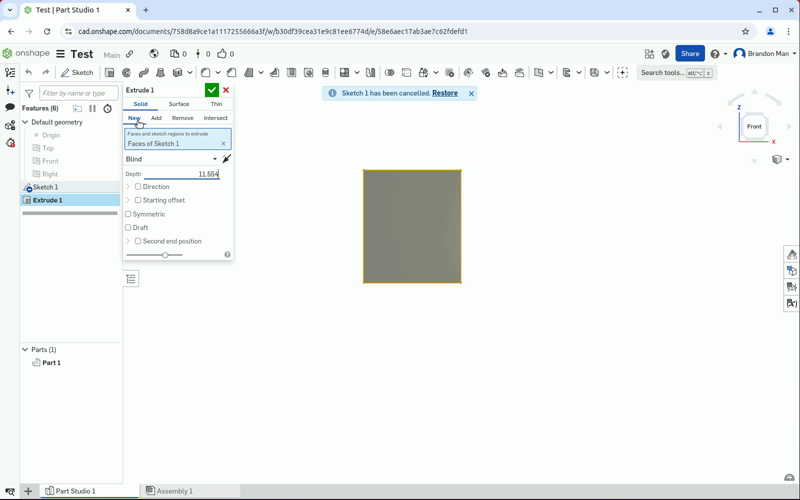
key(enter)
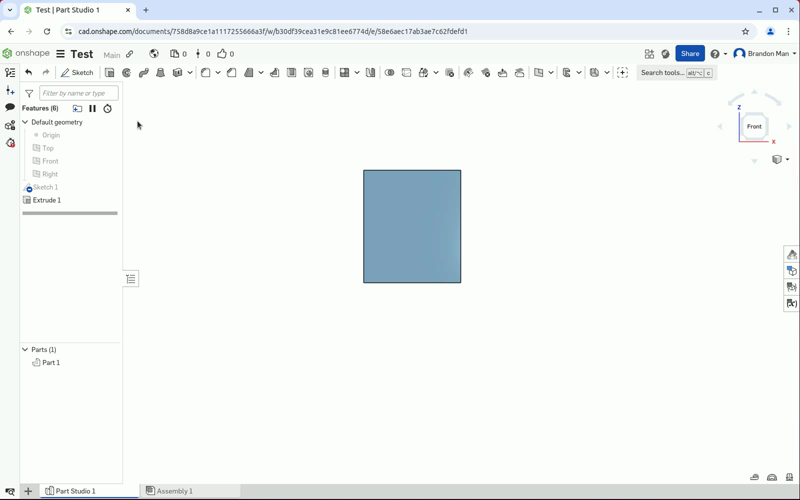
key(shift+h)
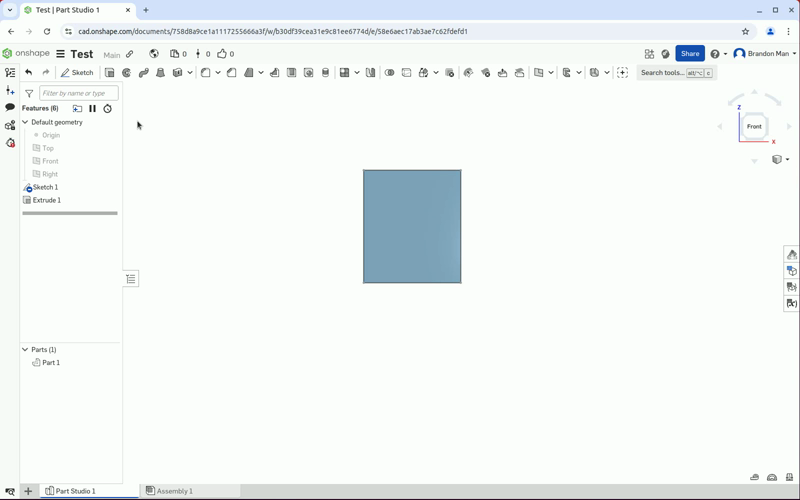
key(shift+h)
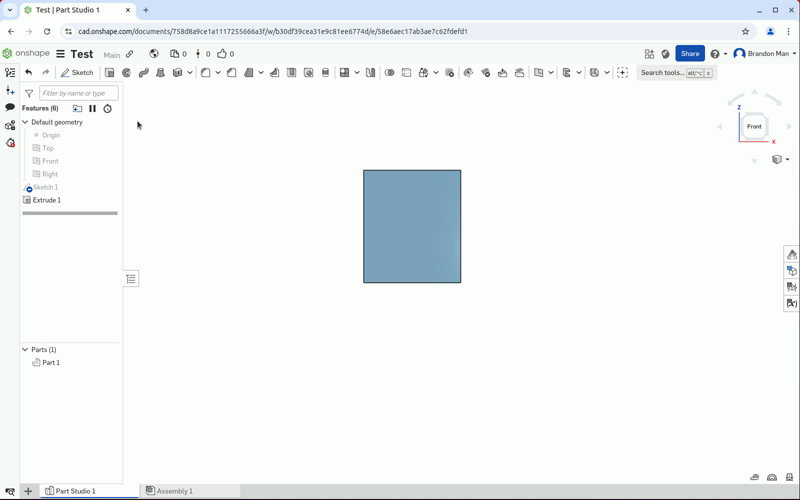
mouse_move(73, 189)
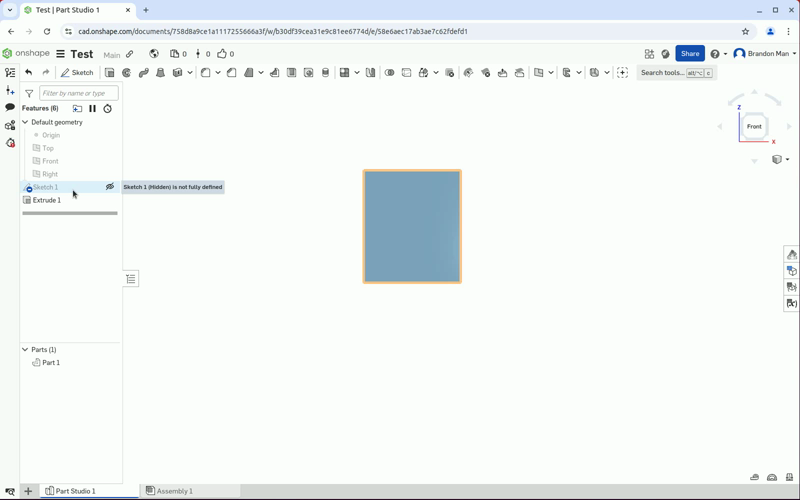
click(73, 189)
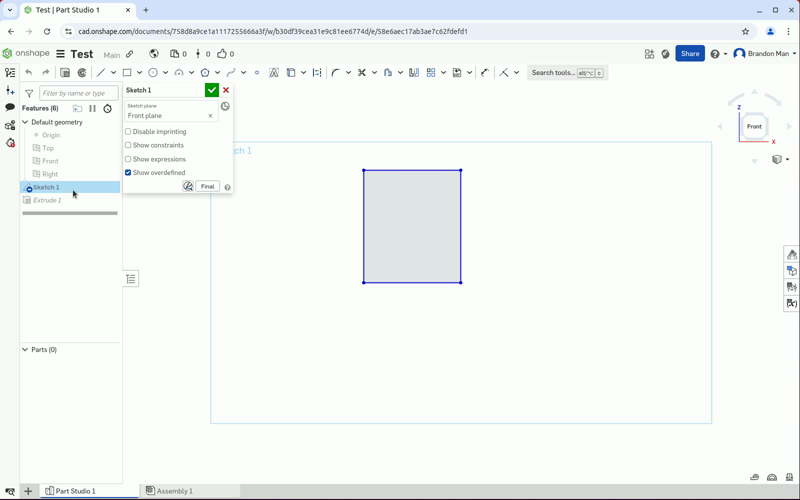
mouse_move(229, 92)
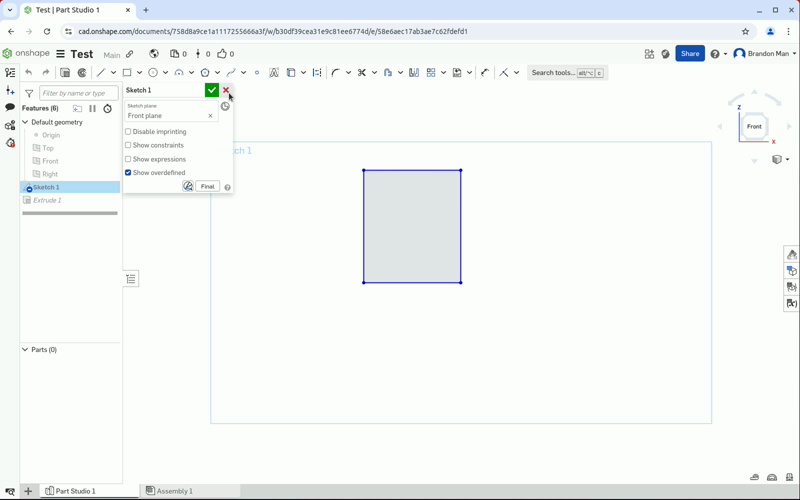
click(229, 92)
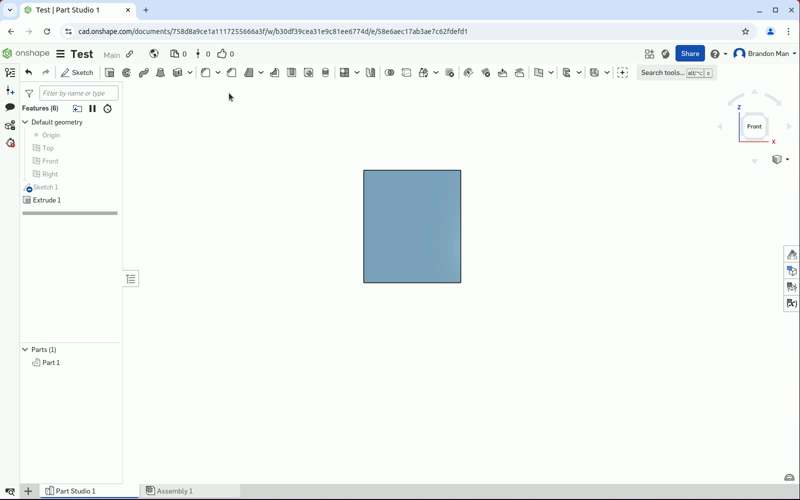
mouse_move(541, 75)
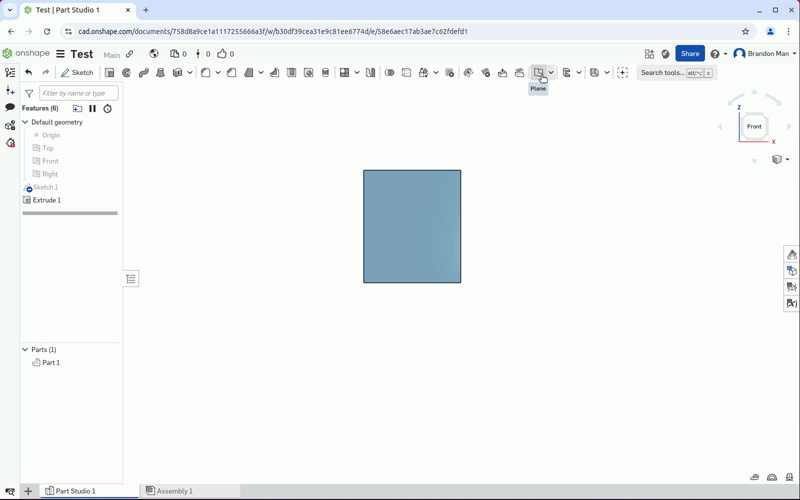
click(541, 75)
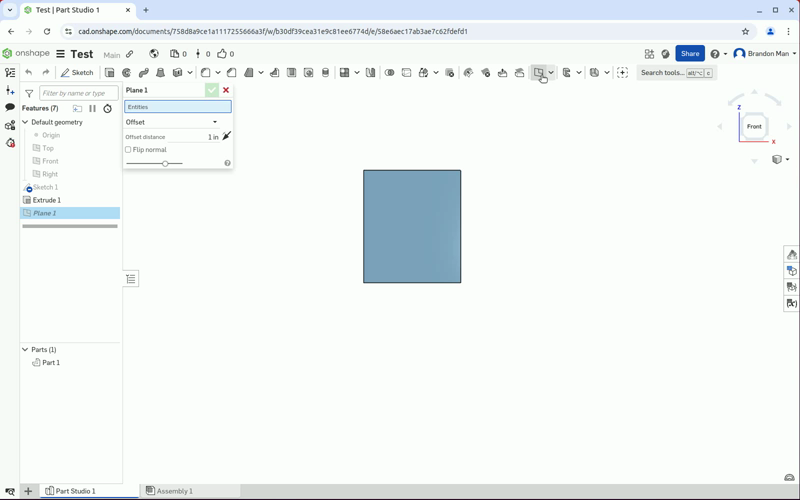
mouse_move(73, 163)
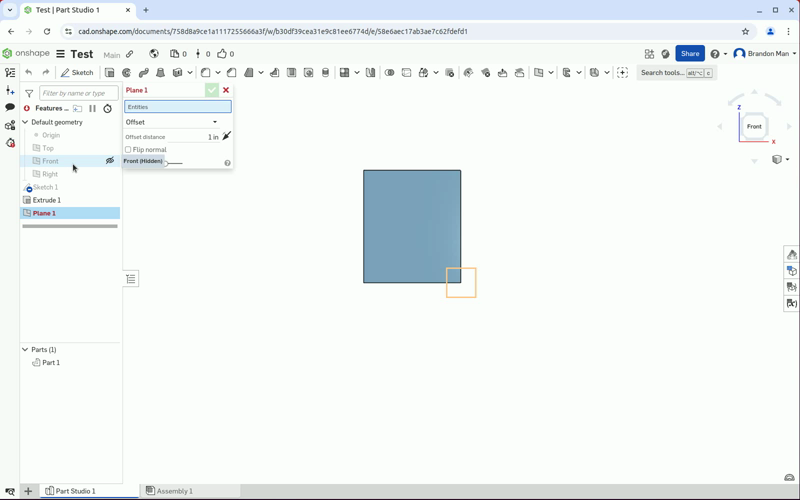
click(73, 163)
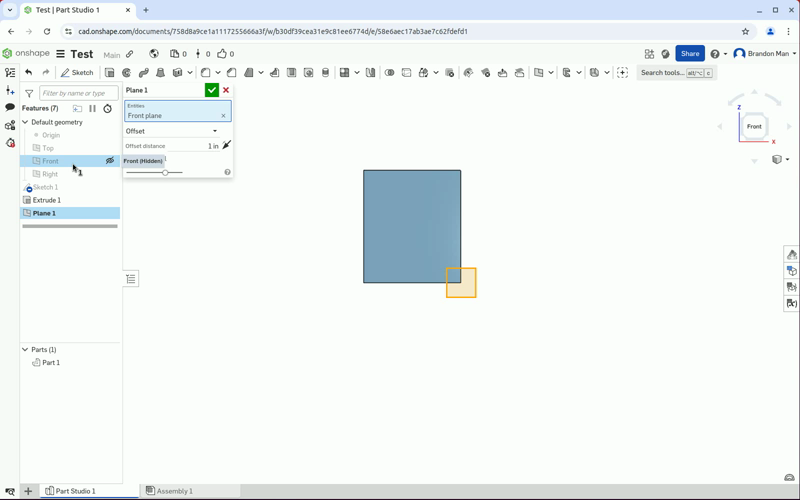
key(tab, 2)
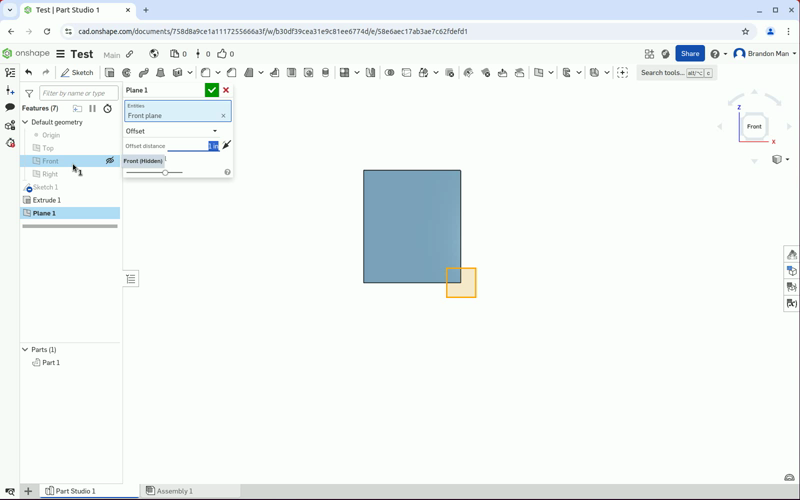
text(11.554)
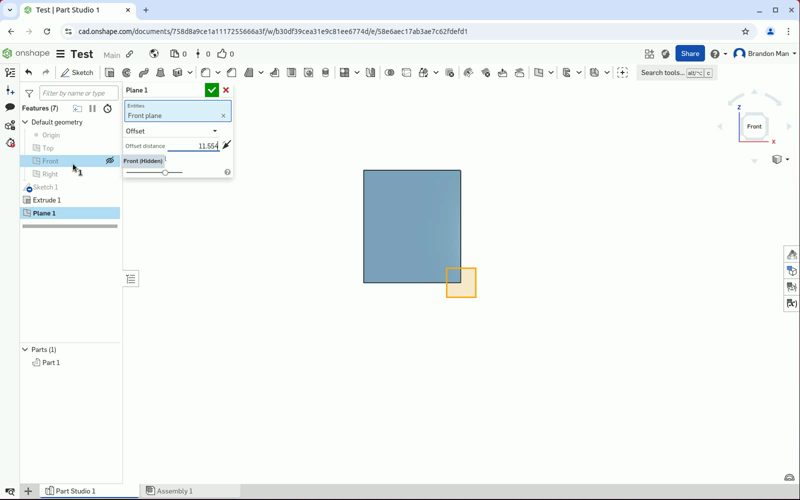
key(enter, 2)
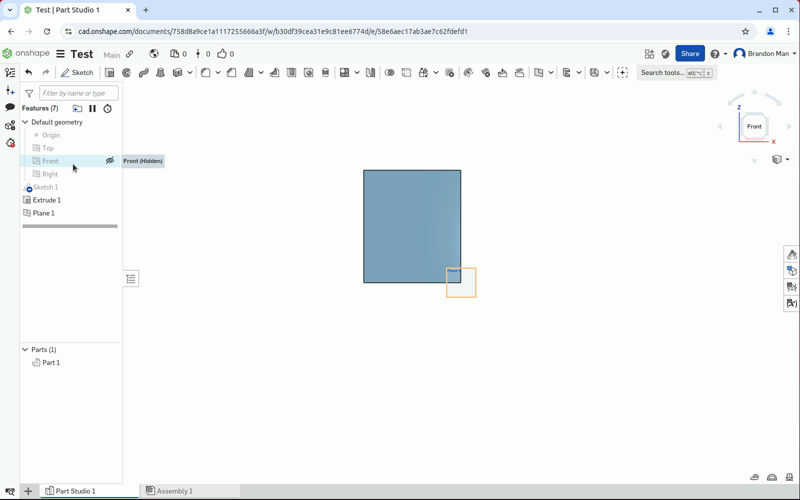
key(shift+s)
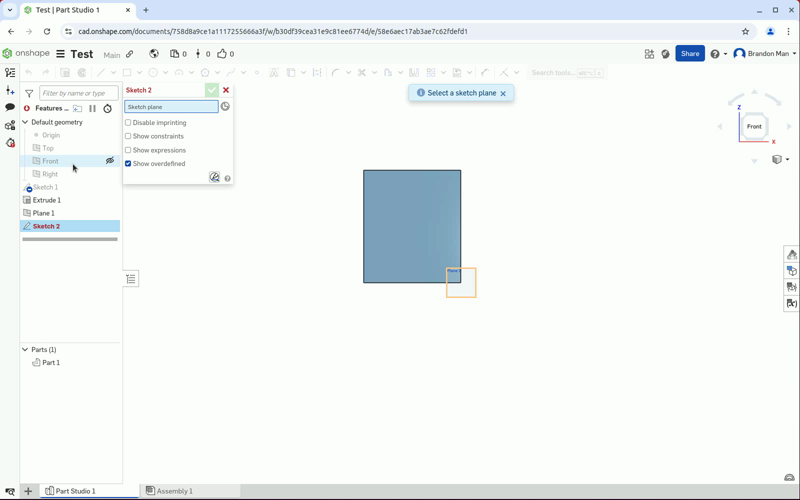
mouse_move(73, 215)
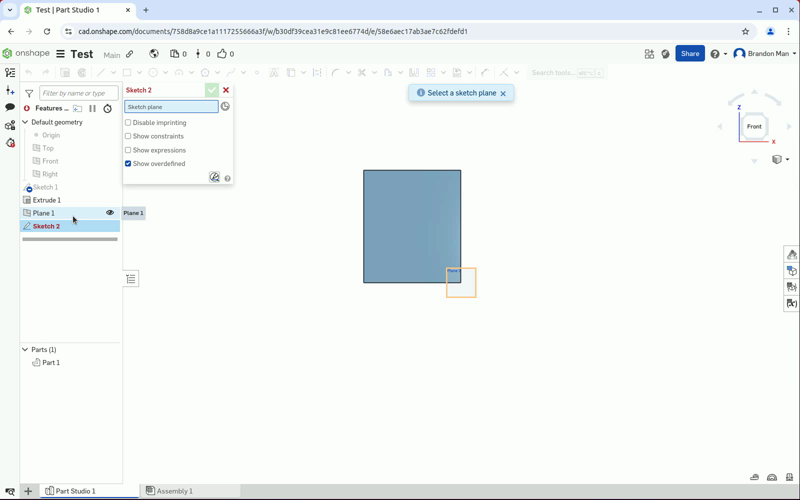
click(73, 215)
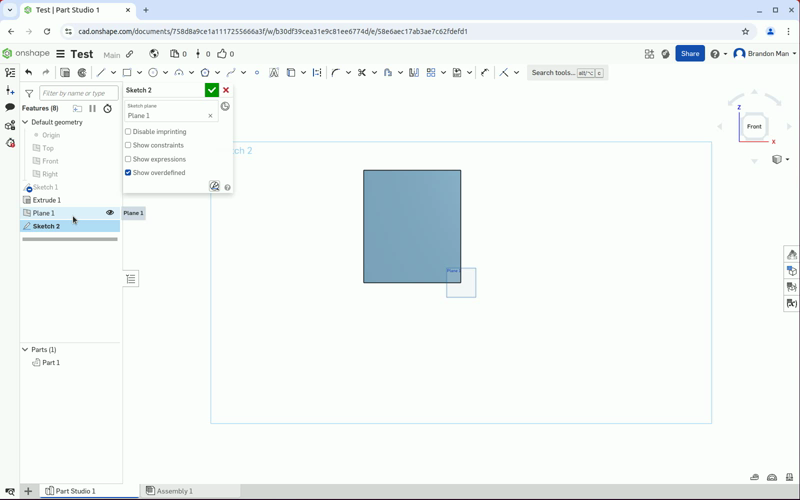
mouse_move(73, 352)
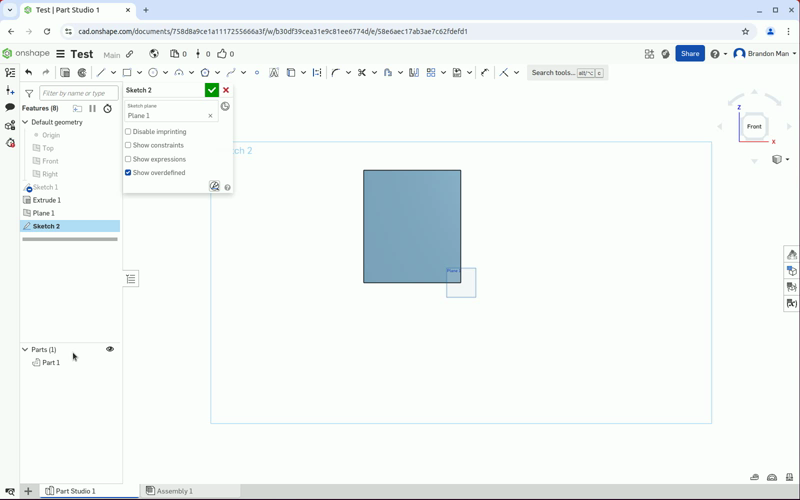
key(y)
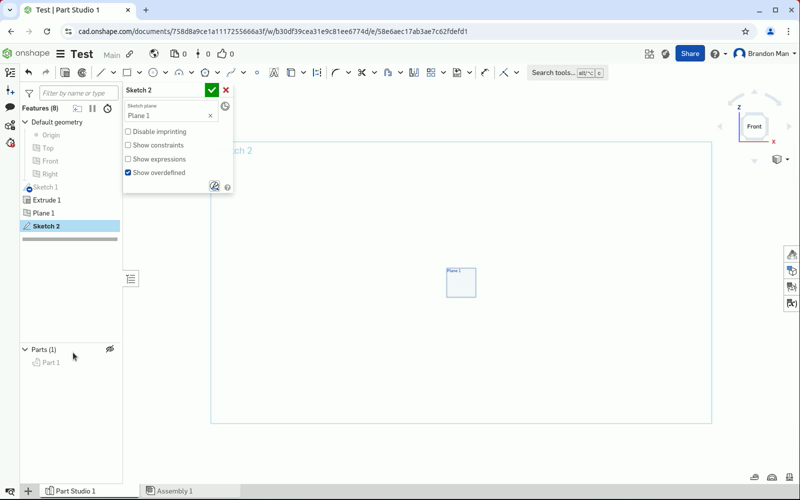
key(l)
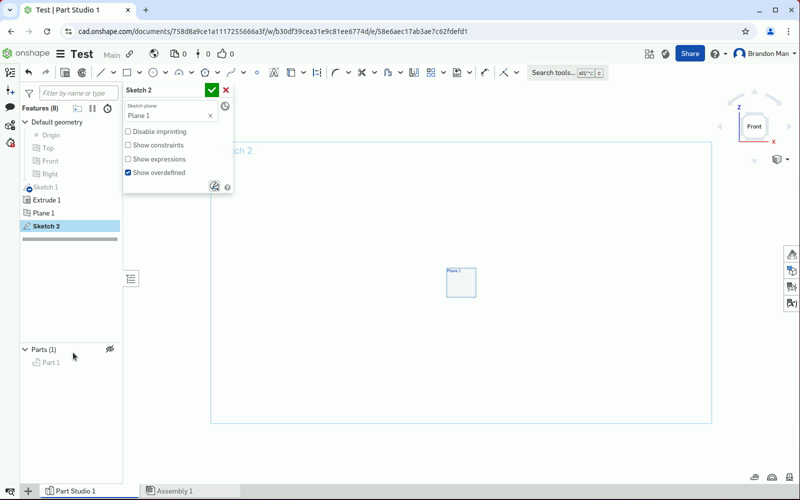
key_down(shift)
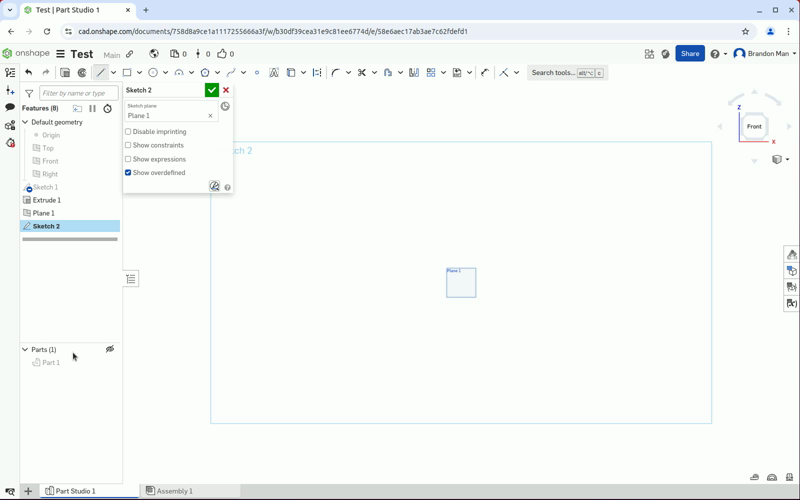
mouse_move(404, 282)
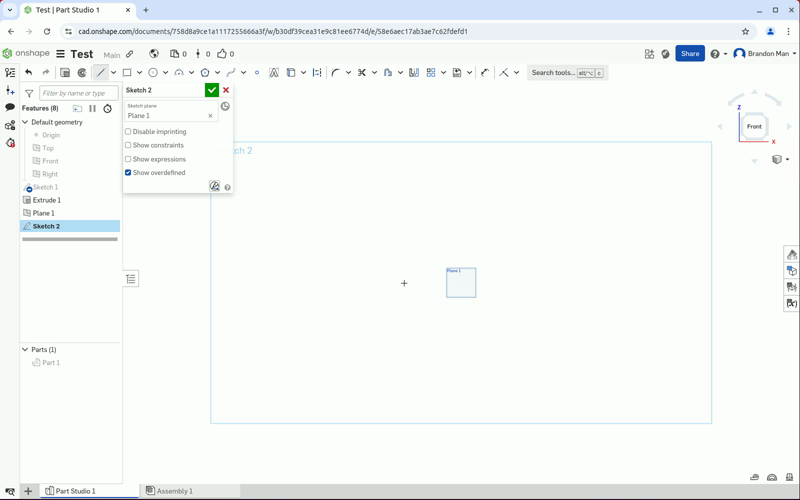
click(404, 282)
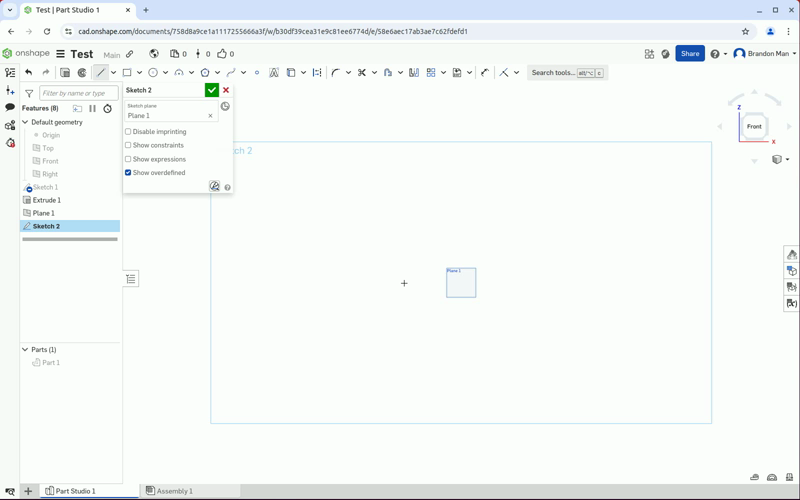
key_up(shift)
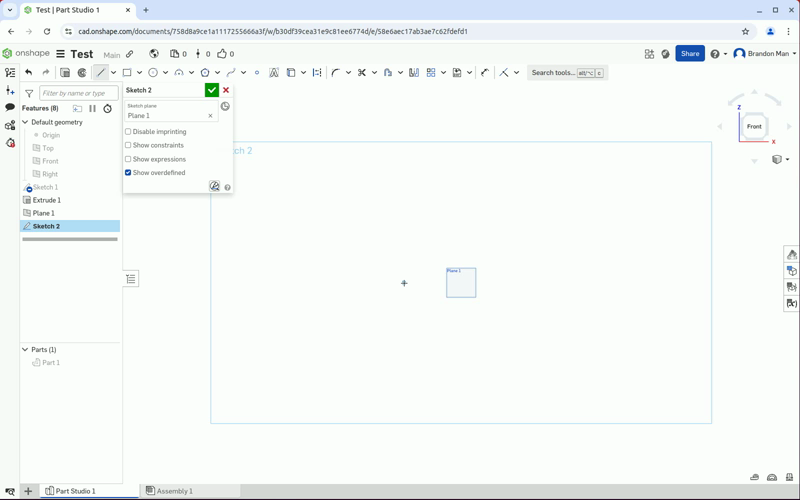
key_down(shift)
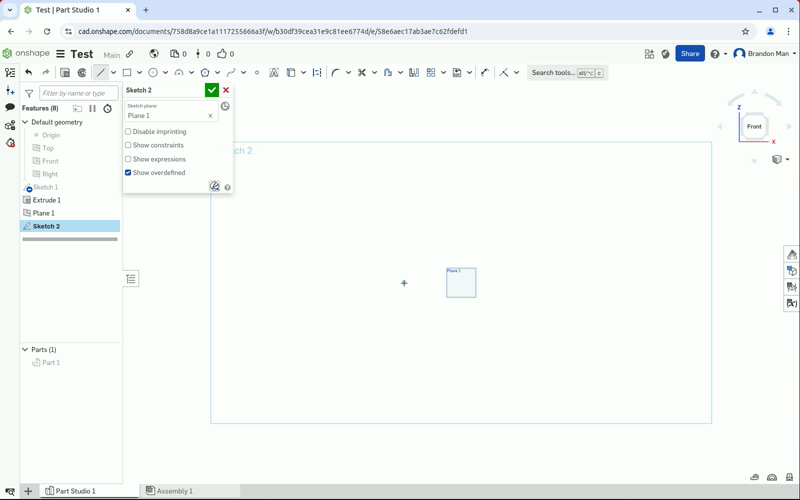
mouse_move(434, 282)
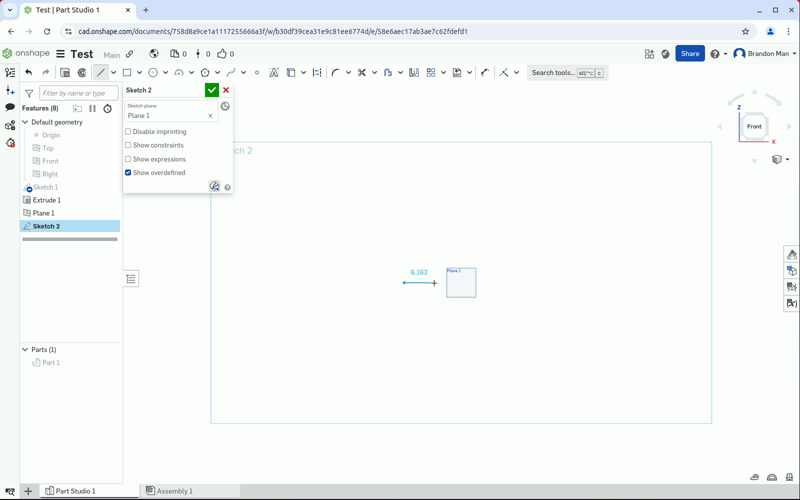
mouse_move(461, 282)
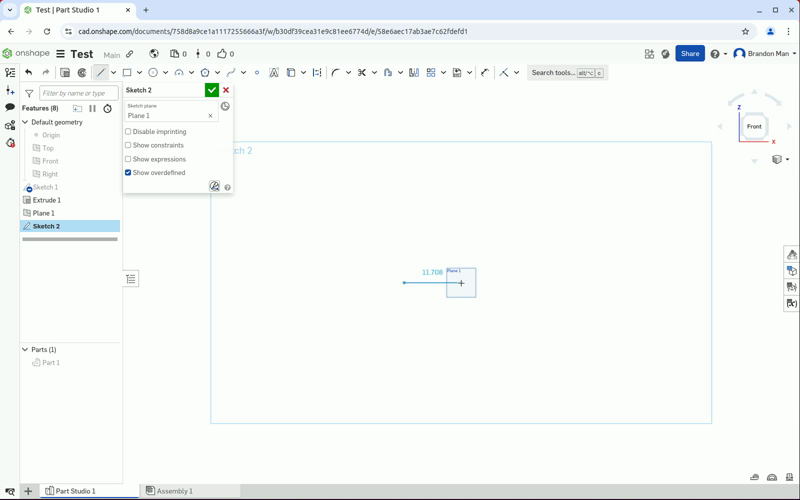
click(461, 282)
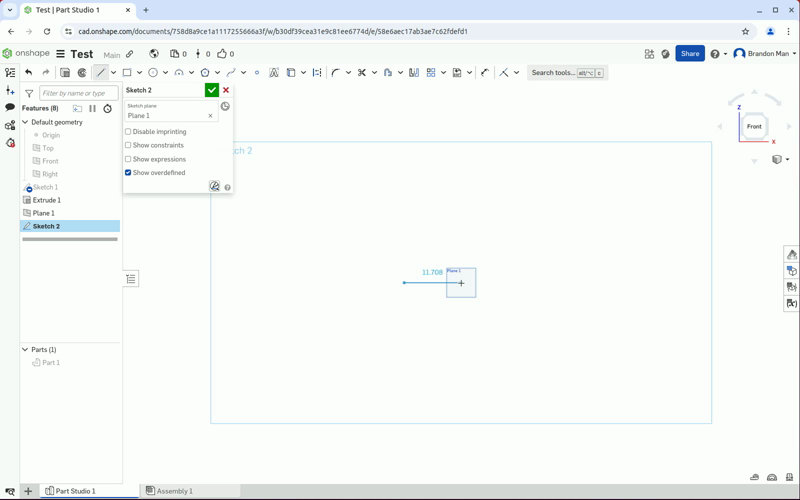
key_up(shift)
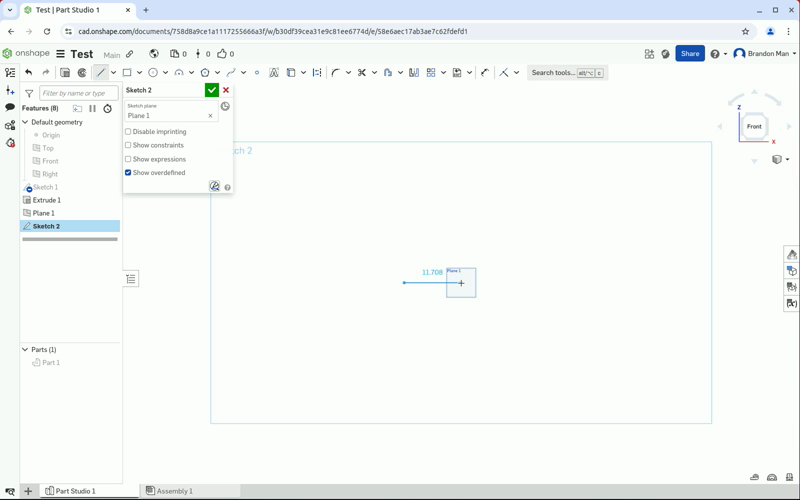
key_down(shift)
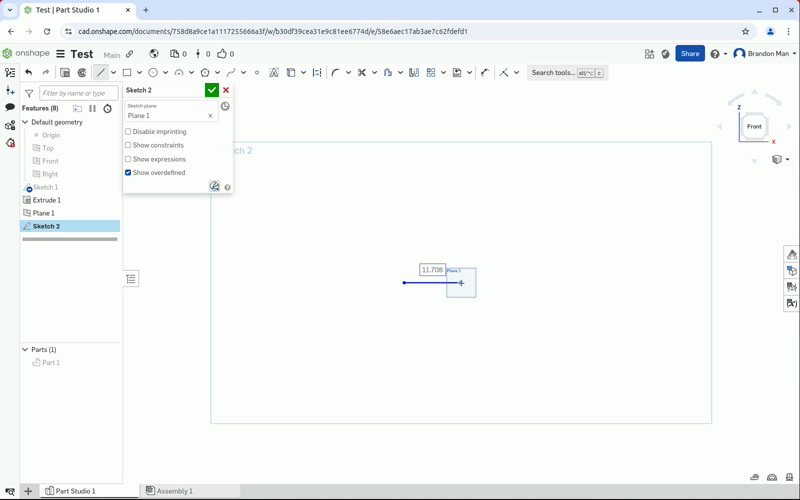
mouse_move(491, 282)
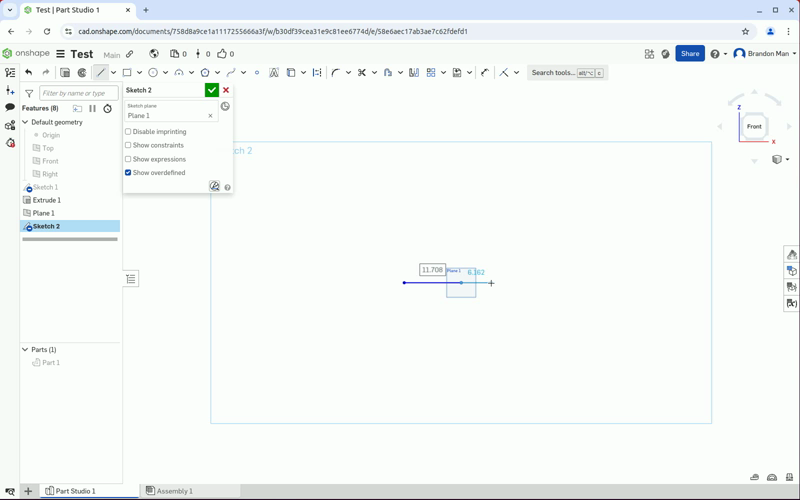
mouse_move(461, 226)
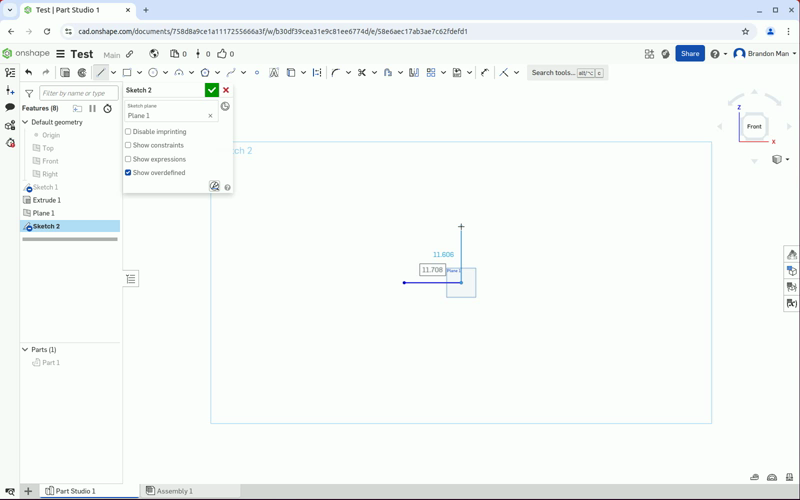
click(461, 226)
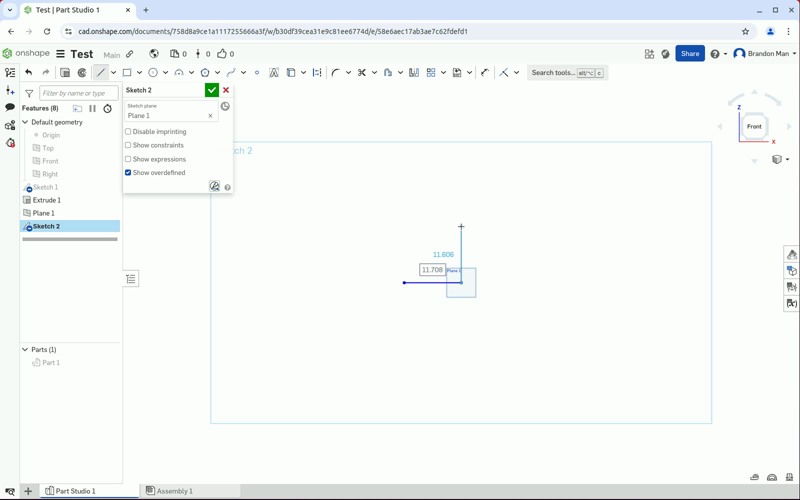
key_up(shift)
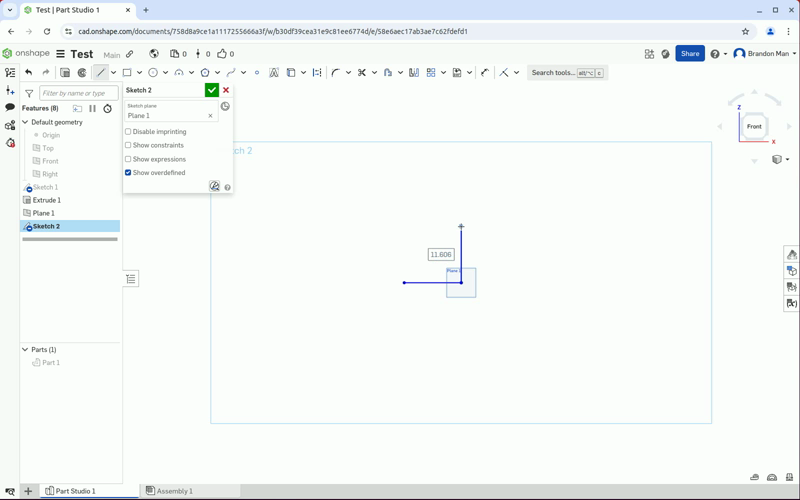
key_down(shift)
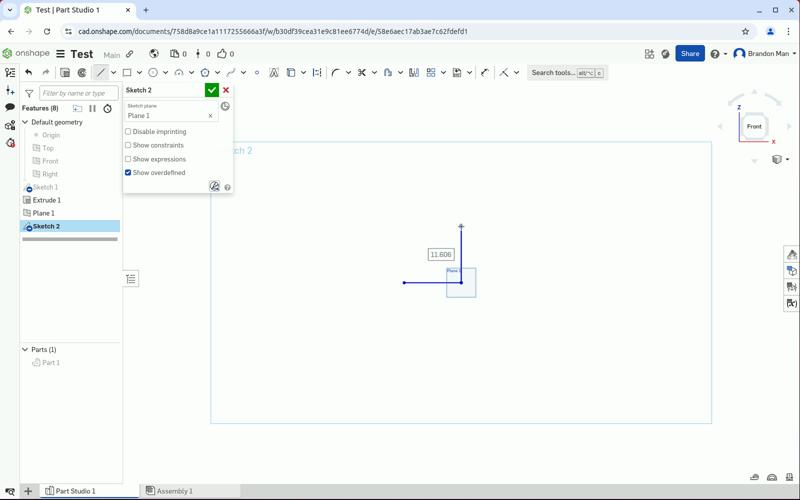
mouse_move(491, 226)
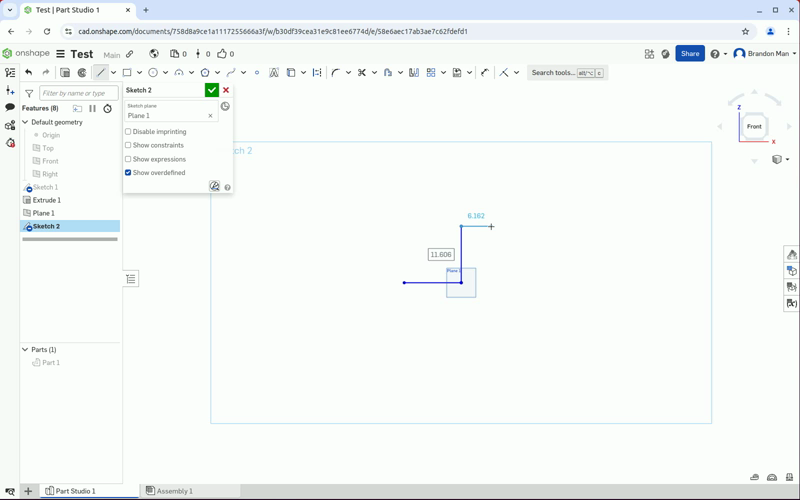
mouse_move(404, 226)
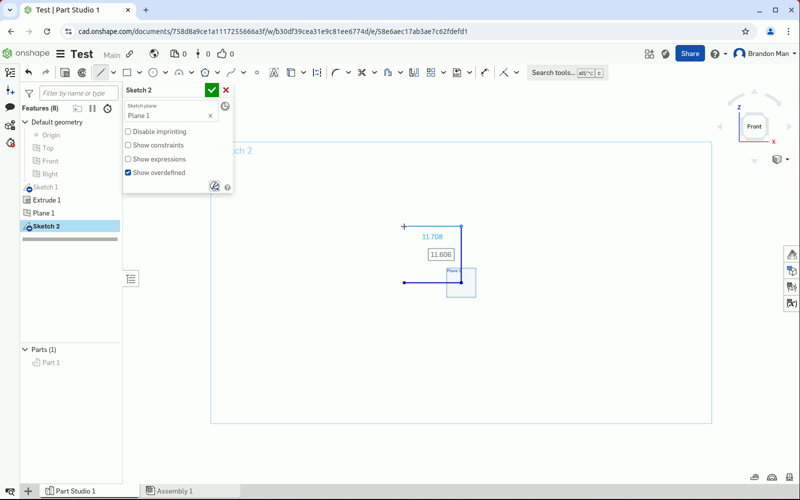
click(404, 226)
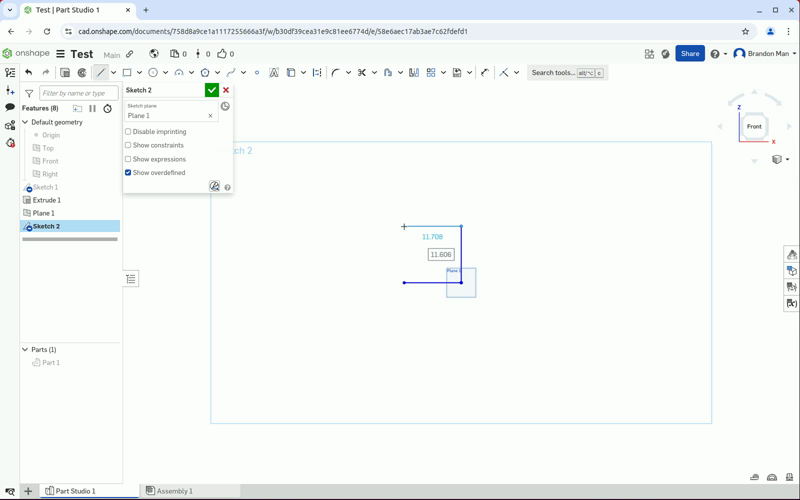
key_up(shift)
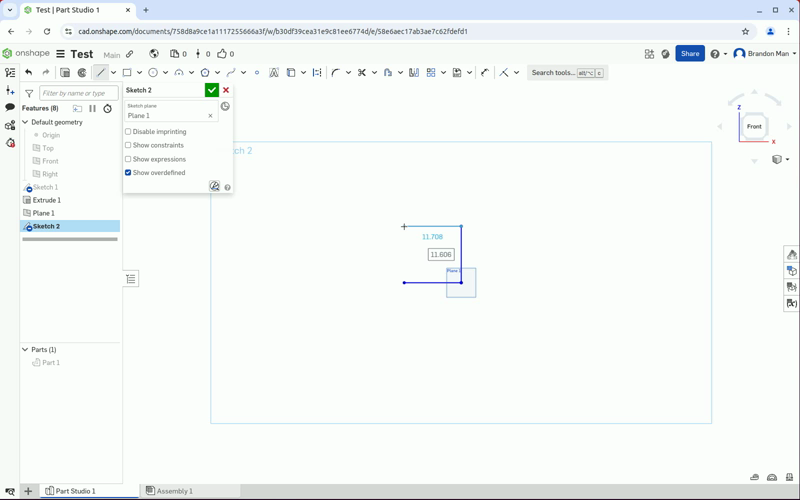
mouse_move(434, 226)
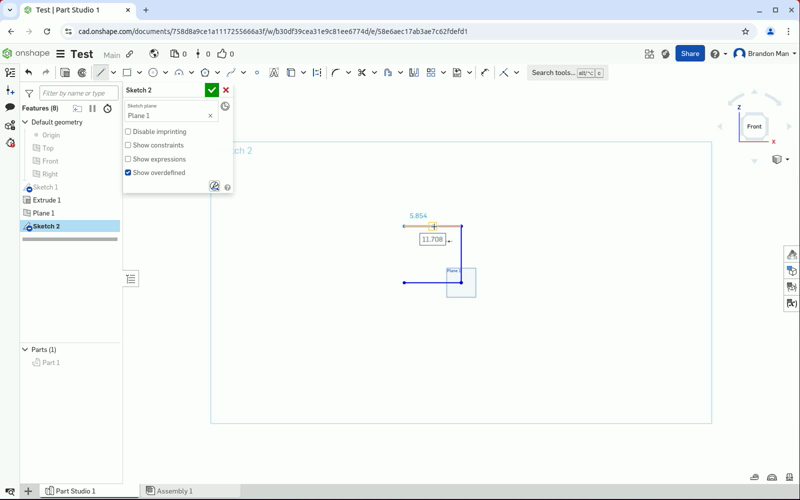
key_down(shift)
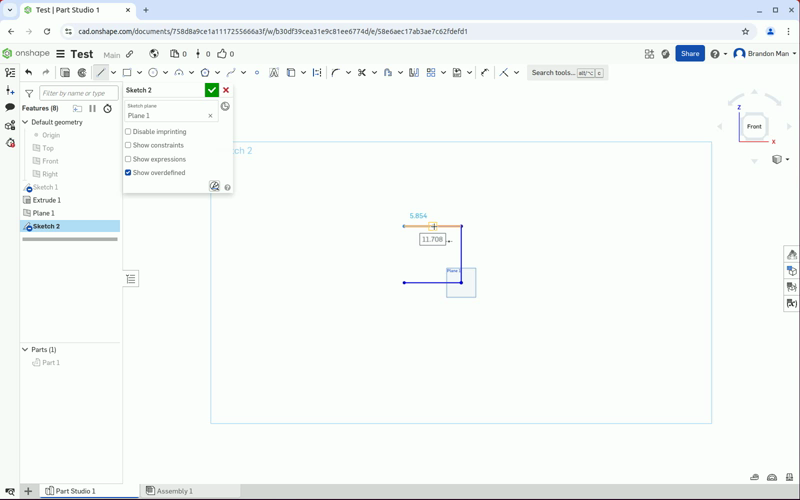
mouse_move(404, 282)
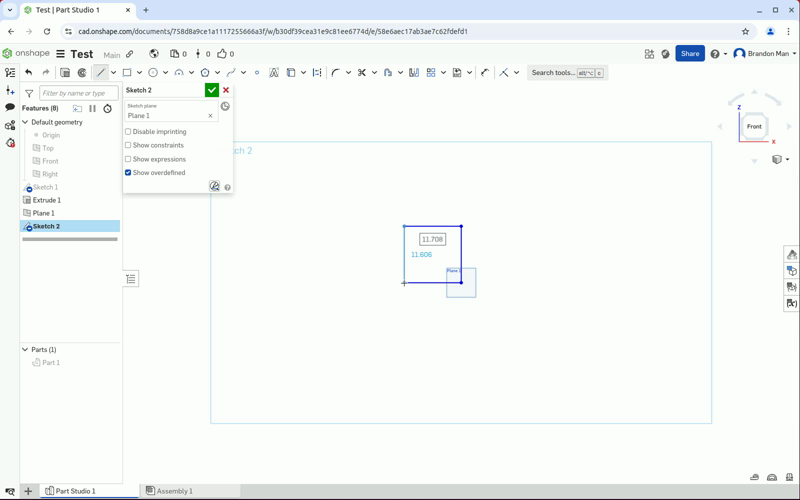
key_up(shift)
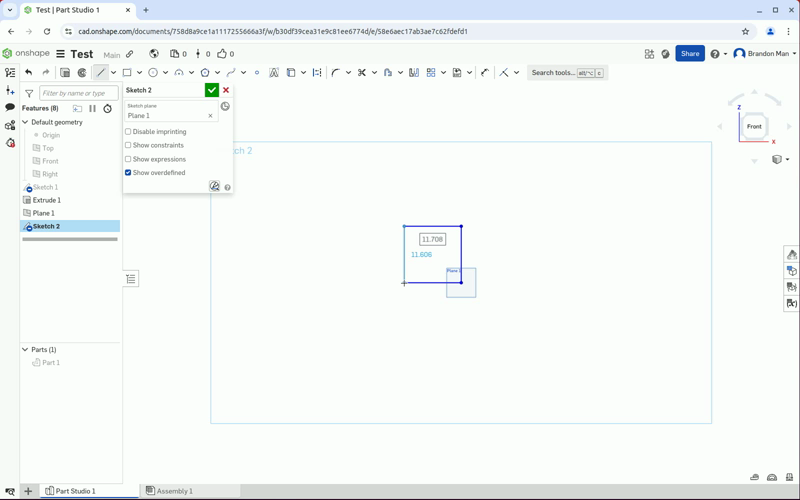
click(404, 282)
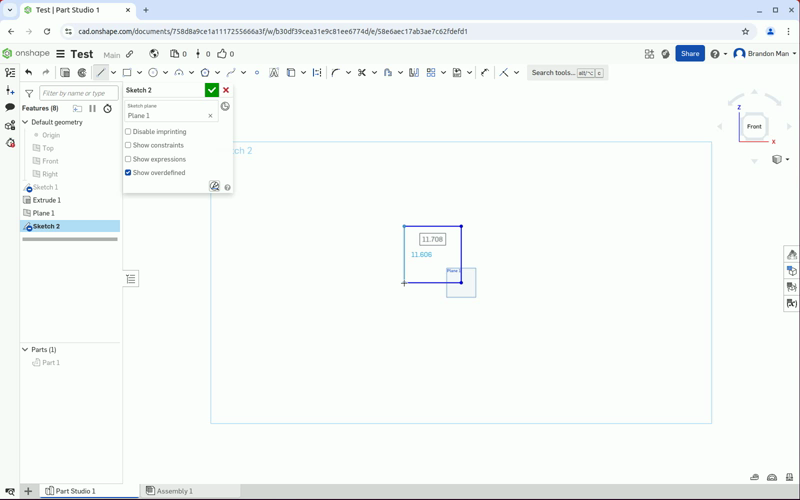
key(esc)
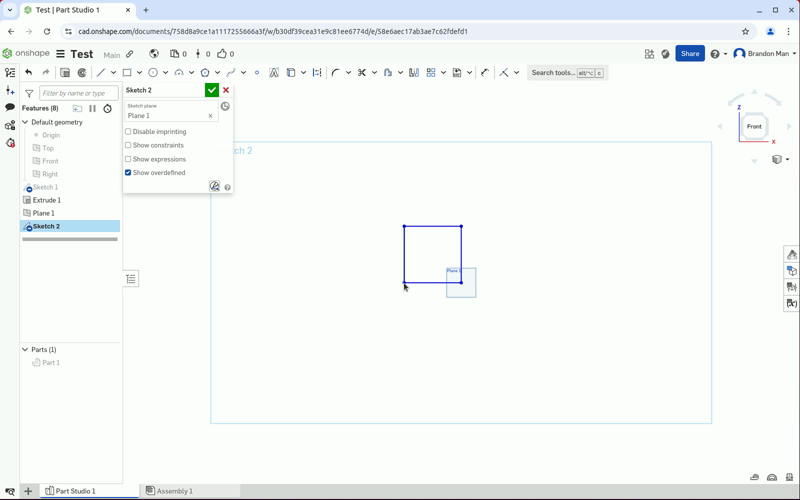
mouse_move(406, 234)
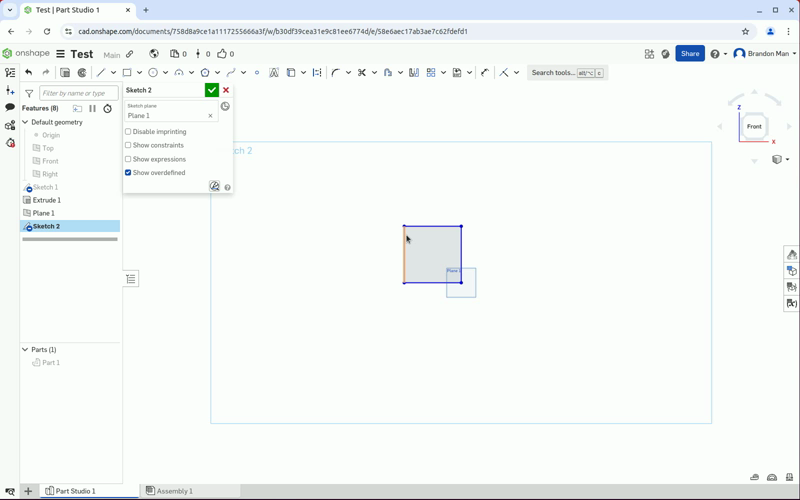
click(406, 234)
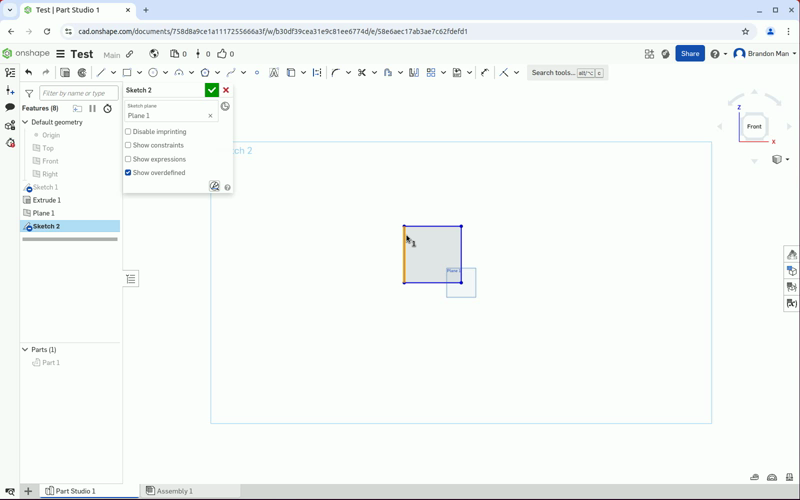
mouse_move(73, 352)
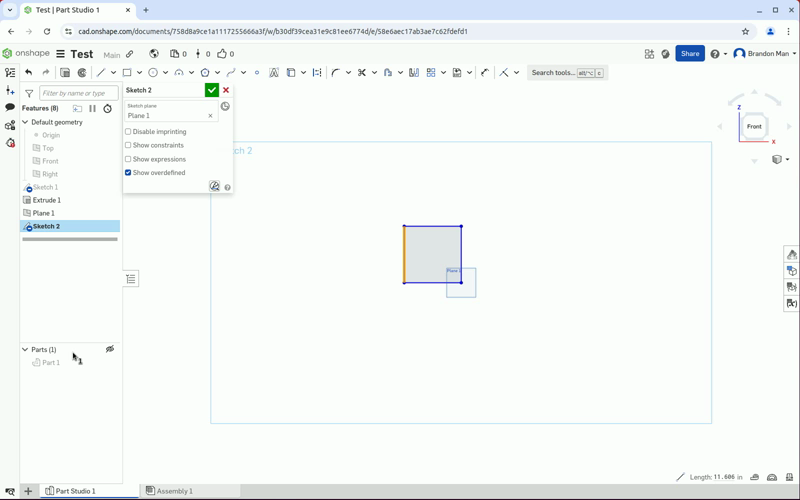
key(shift+y)
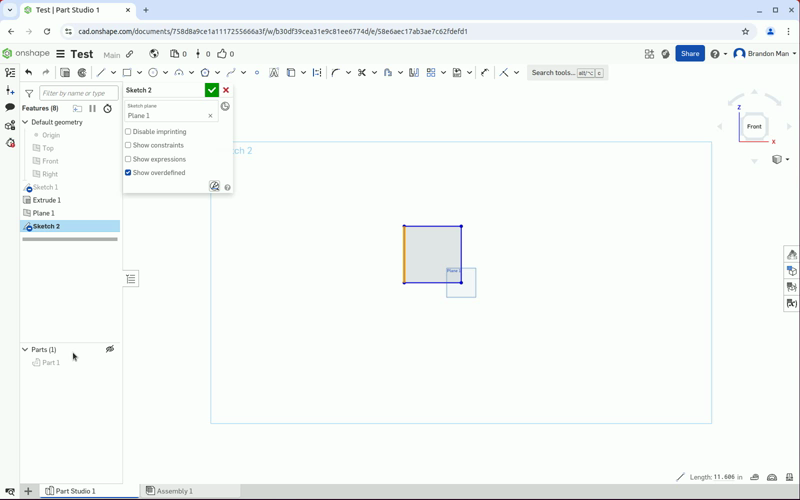
key(shift+e)
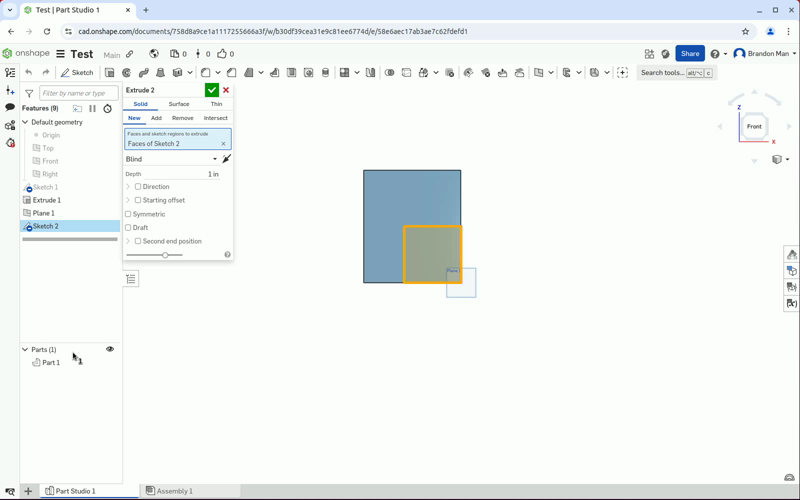
mouse_move(143, 106)
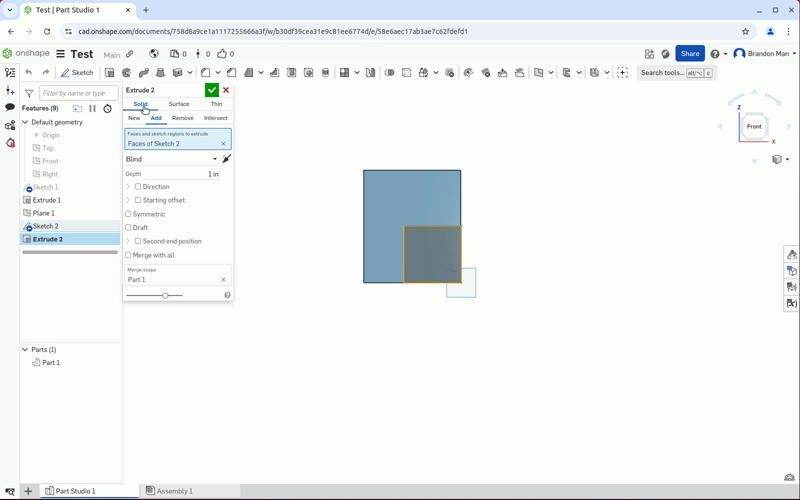
click(143, 106)
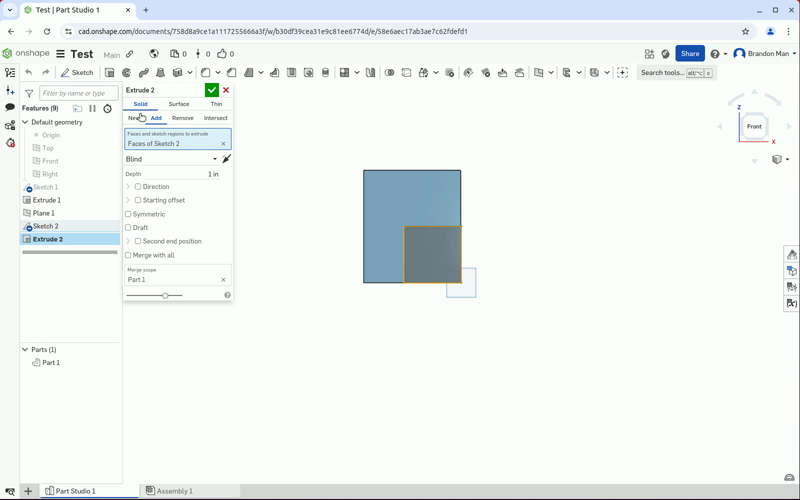
mouse_move(137, 120)
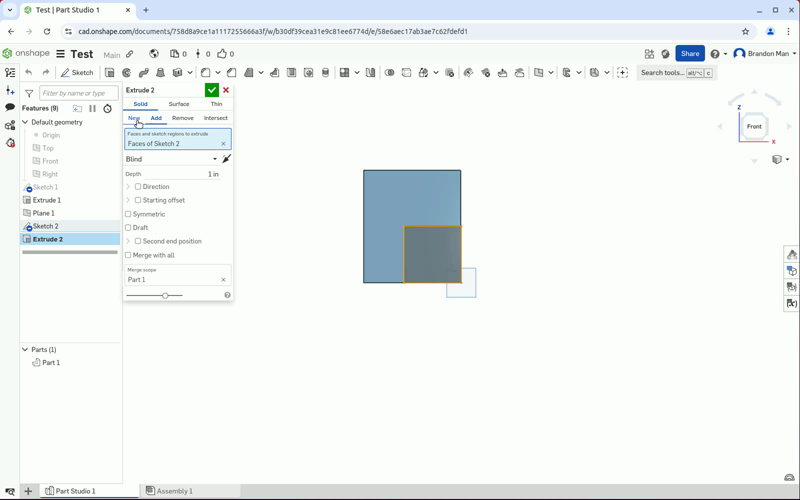
click(137, 120)
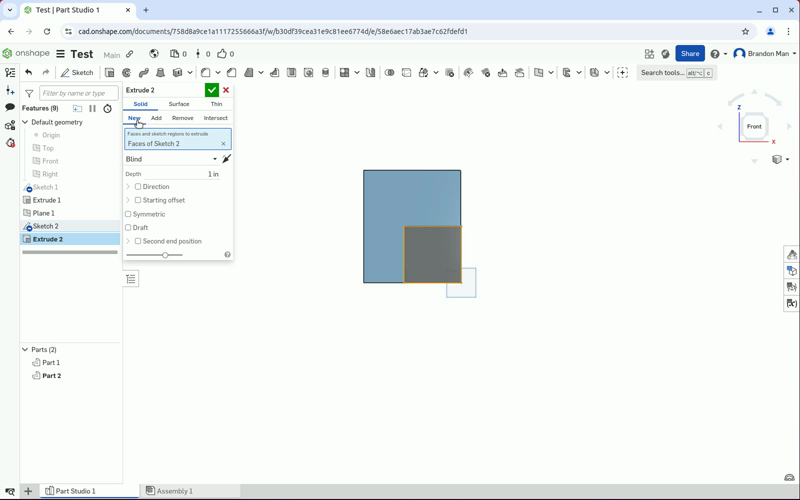
key(tab, 4)
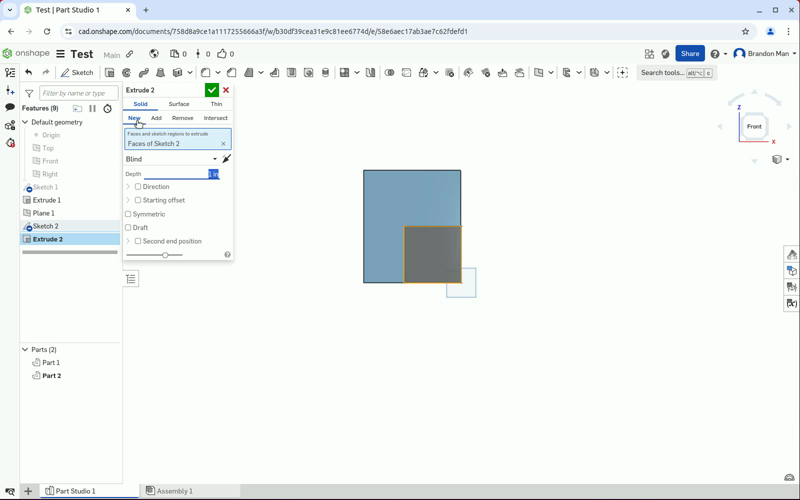
text(11.554)
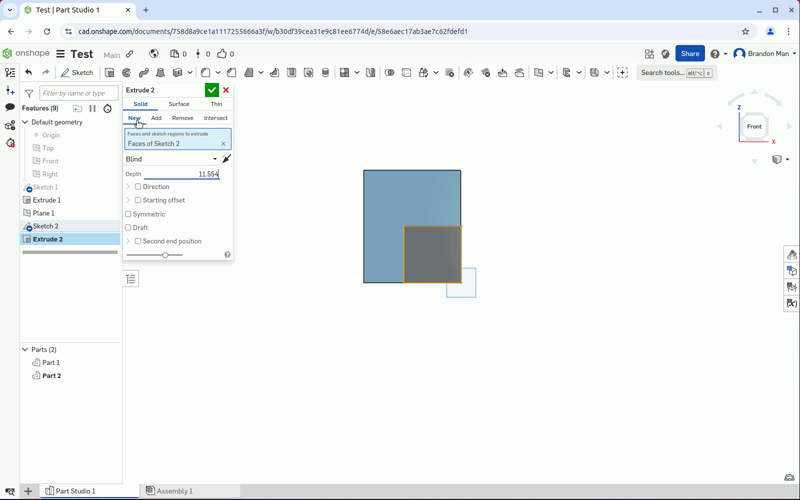
key(enter)
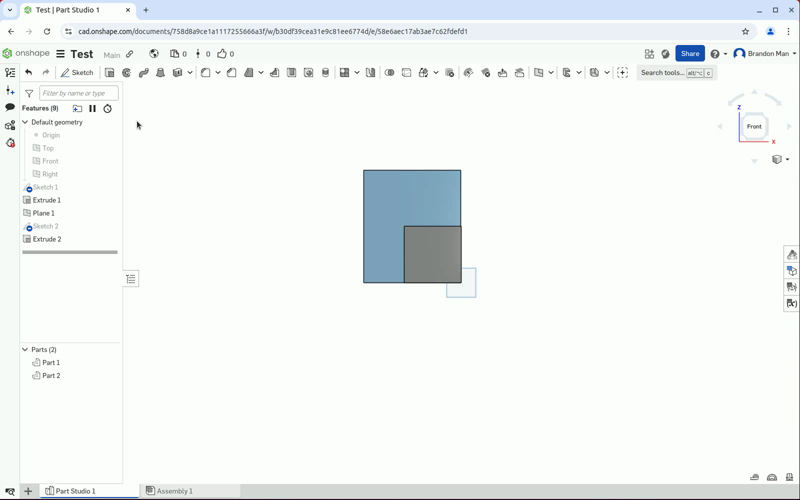
key(shift+h)
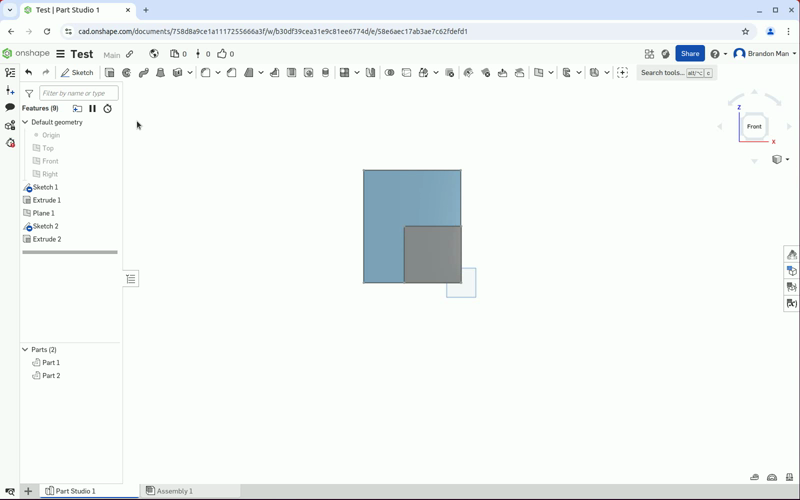
key(shift+h)
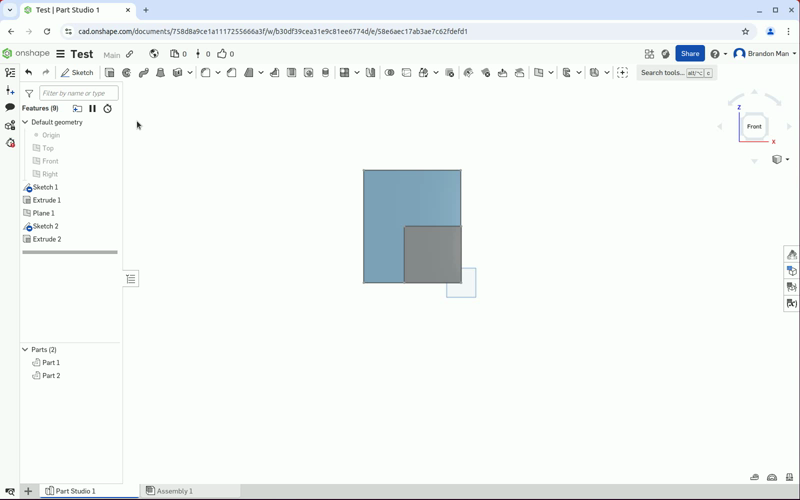
key(shift+7)
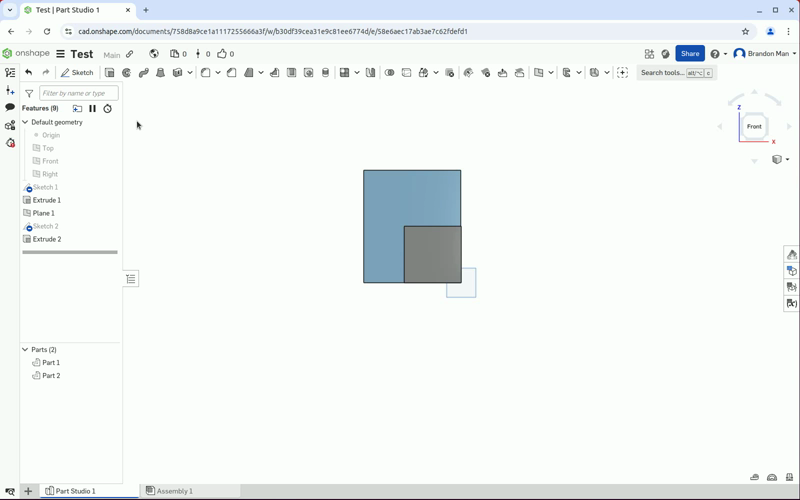
key(left, 2)
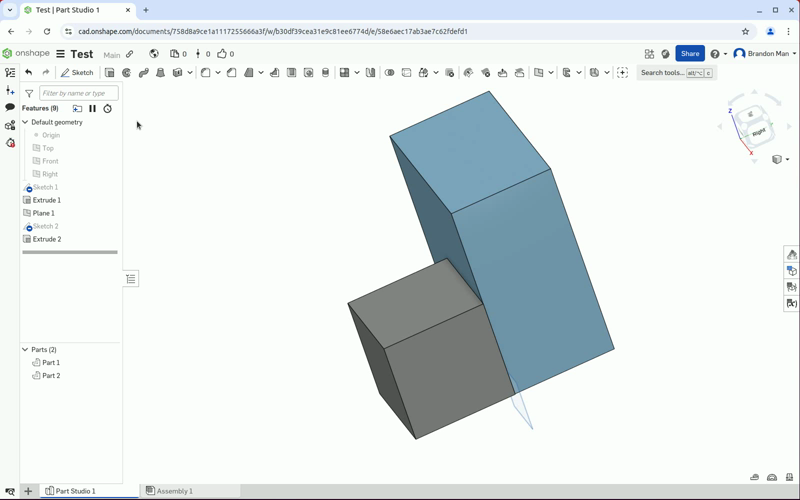
key(down, 2)
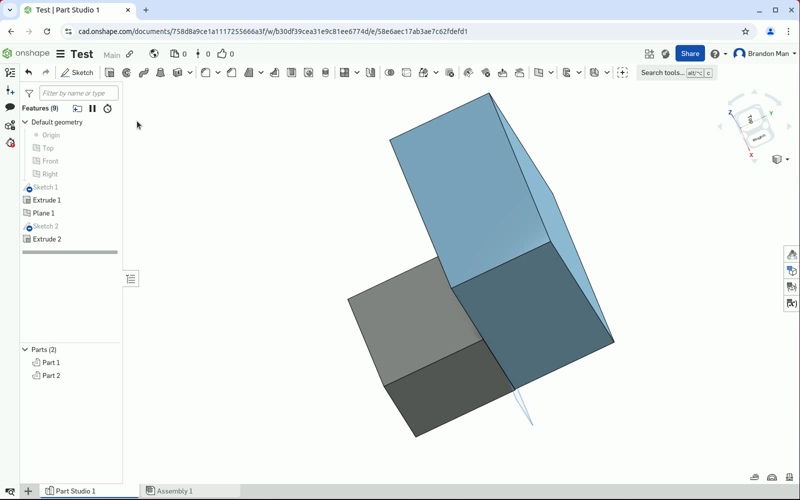
key(up, 2)
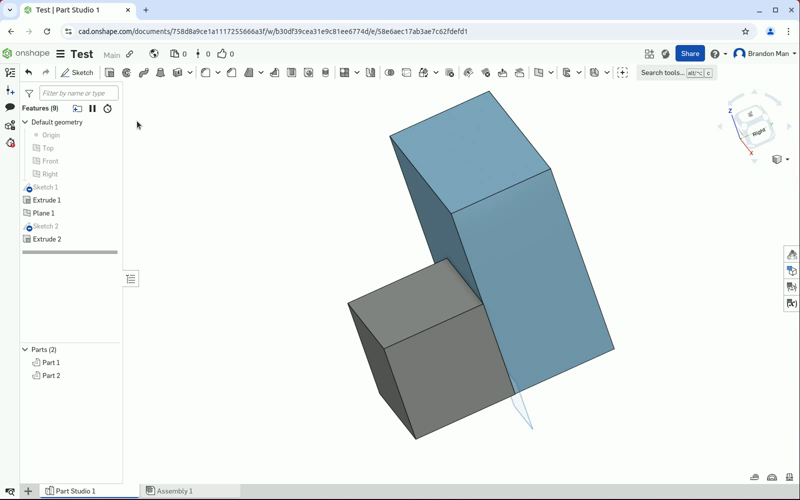
key(right, 2)
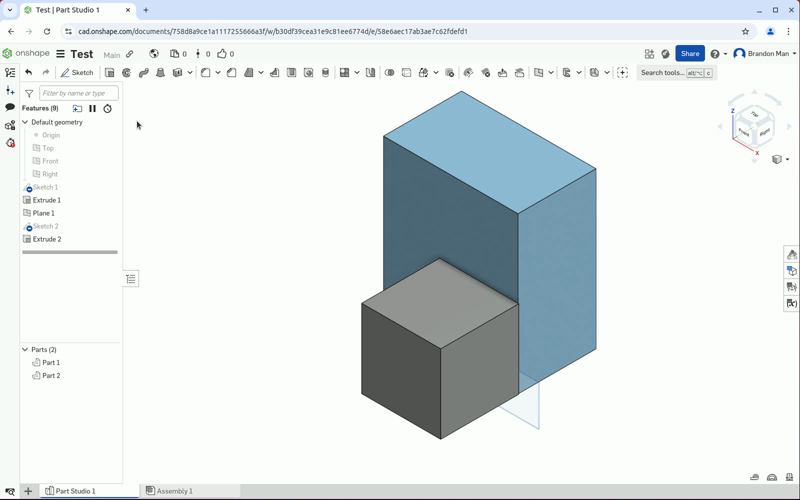
mouse_move(73, 189)
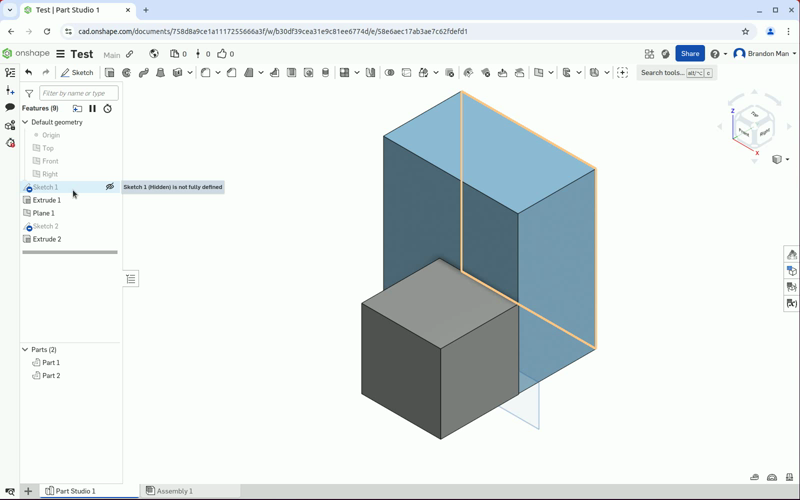
click(73, 189)